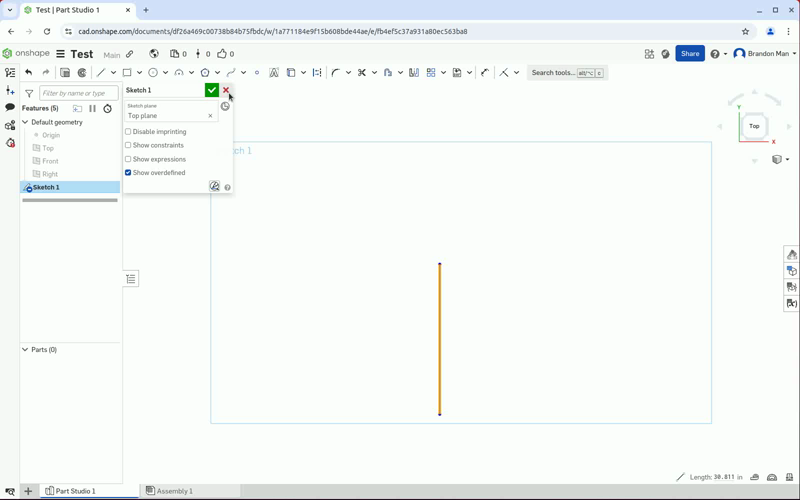
key(shift+h)
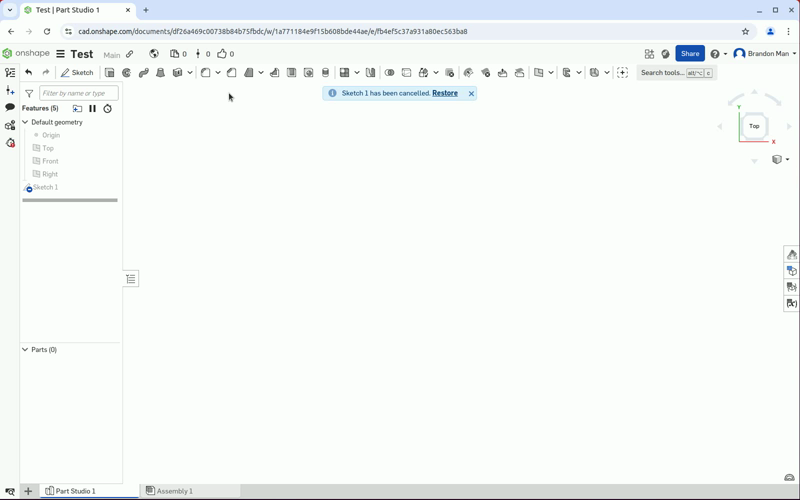
mouse_move(73, 352)
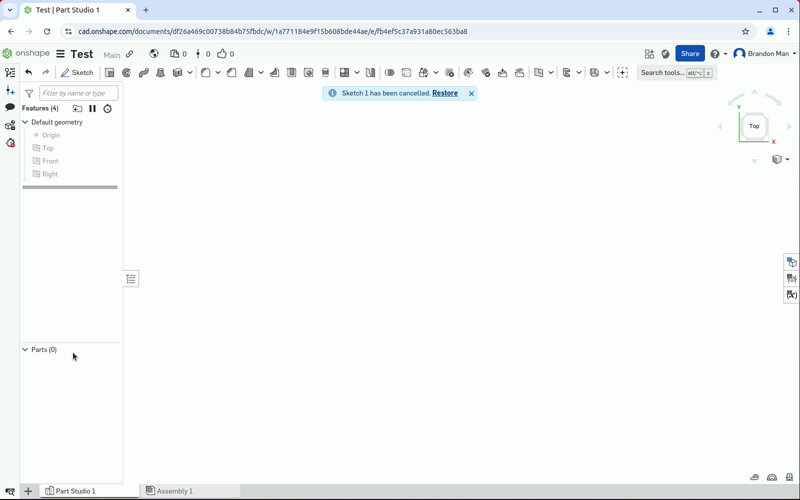
key(y)
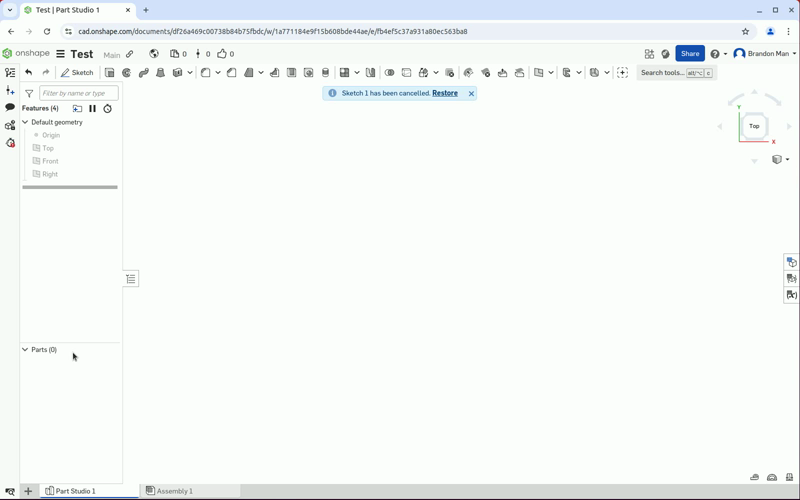
key(shift+p)
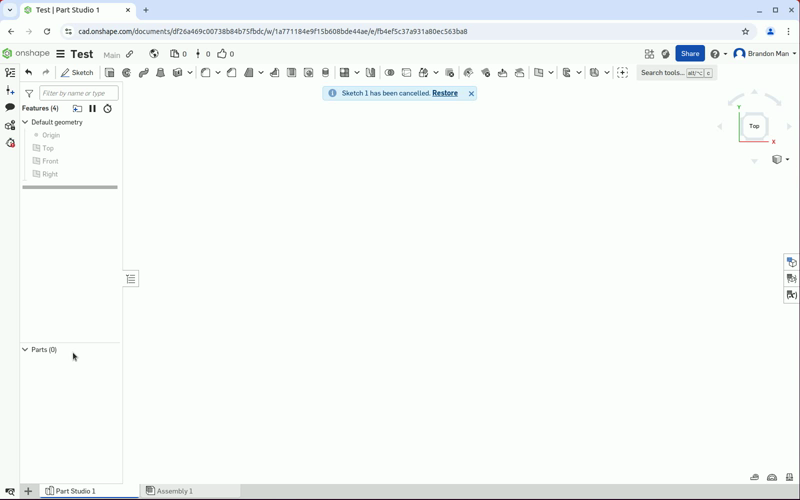
key(space)
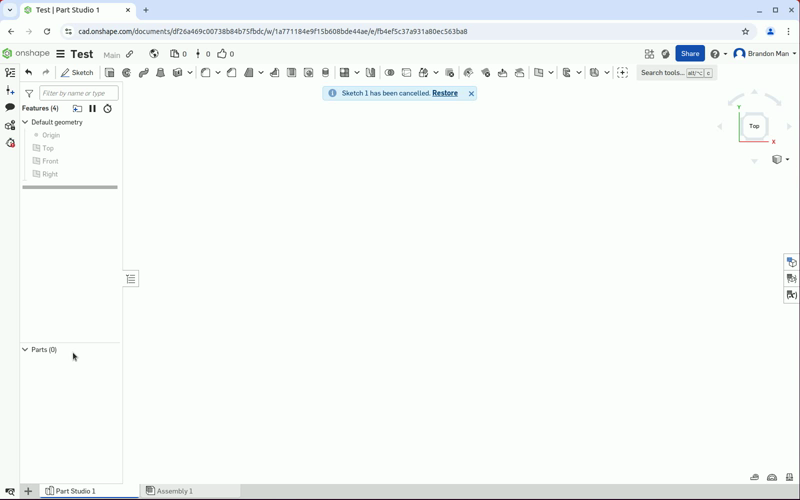
key_down(shift)
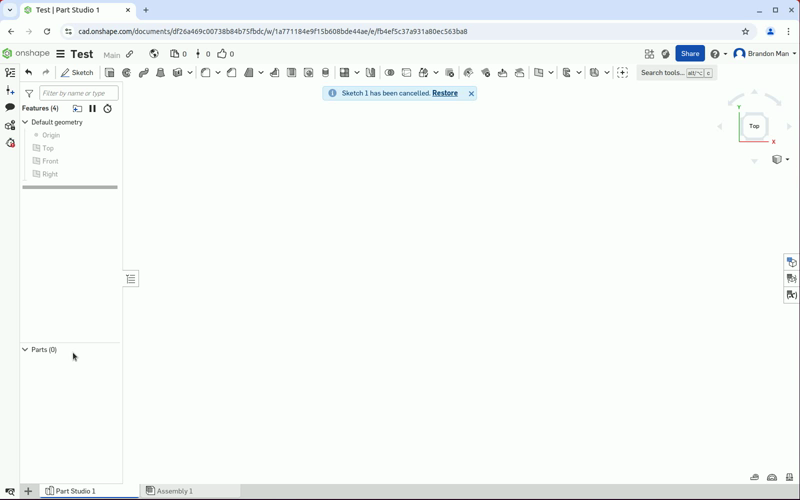
key(up)
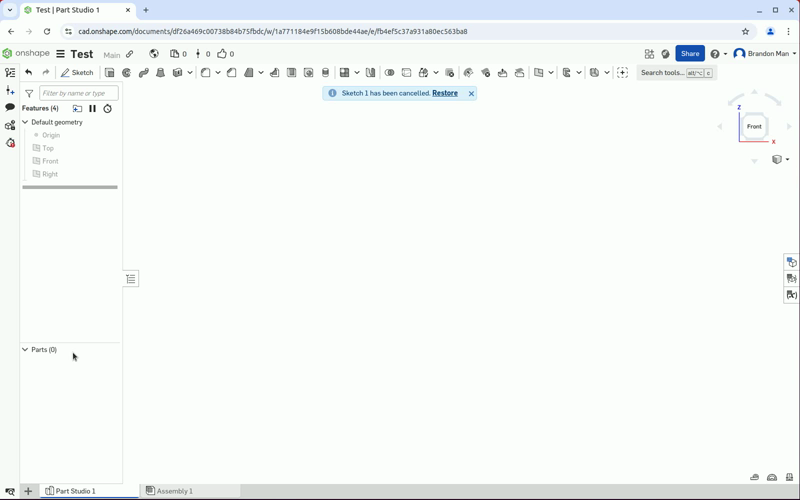
key_up(shift)
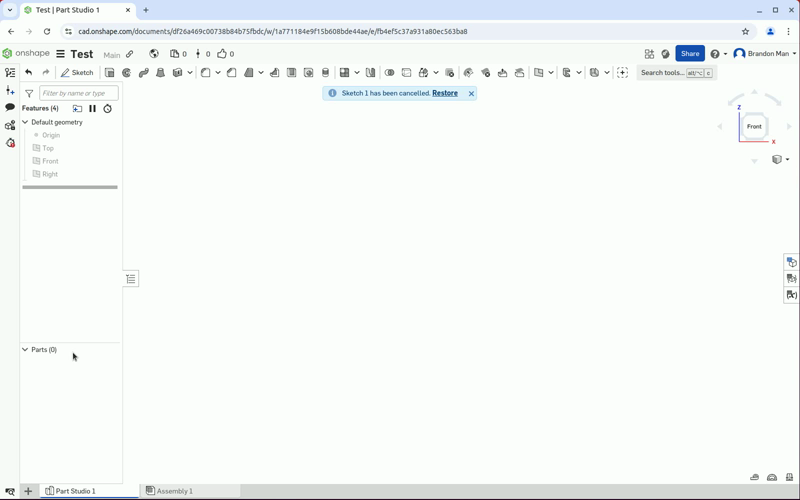
mouse_move(73, 352)
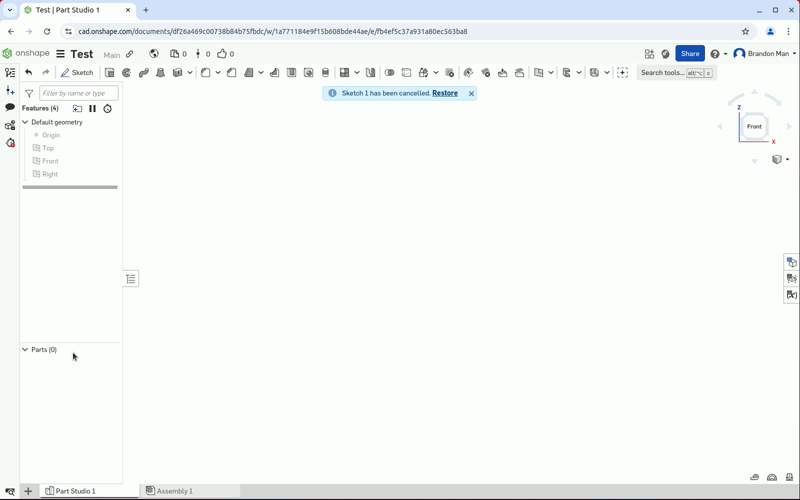
key(shift+y)
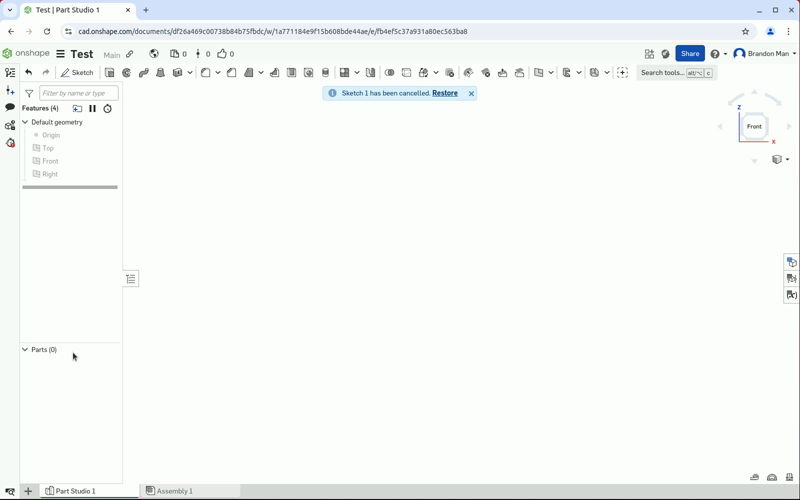
key(shift+s)
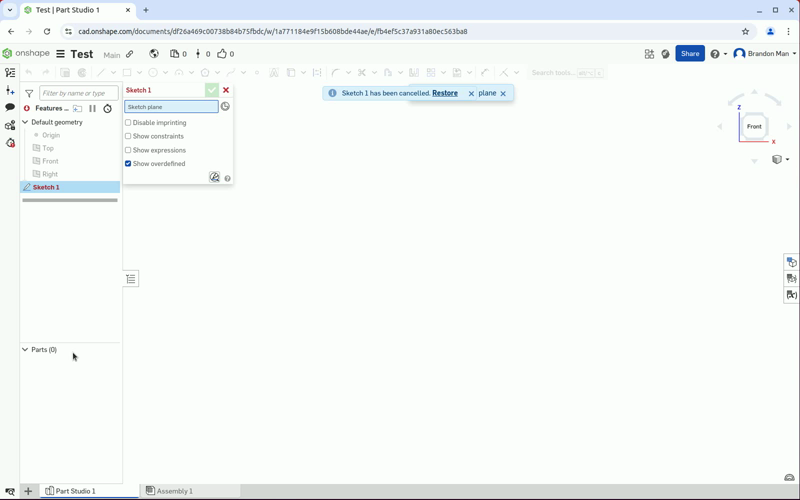
mouse_move(73, 163)
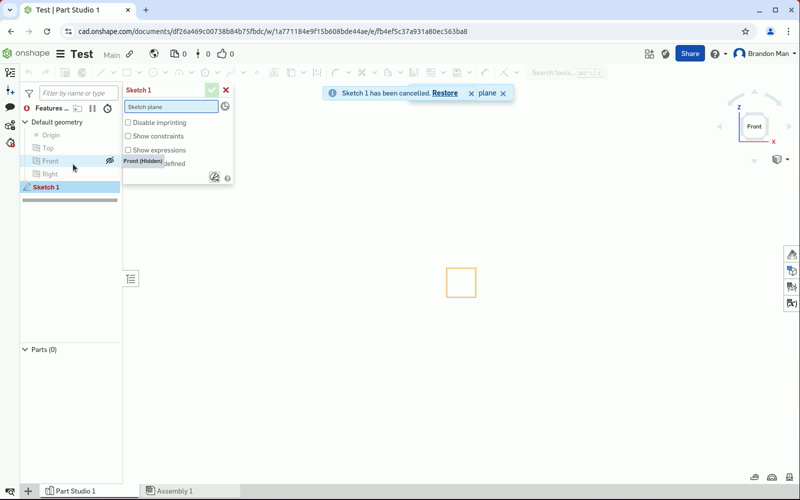
click(73, 163)
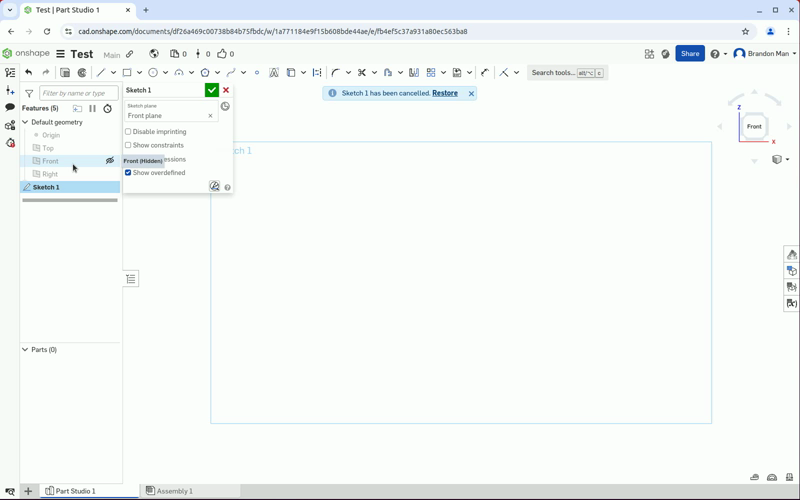
mouse_move(73, 352)
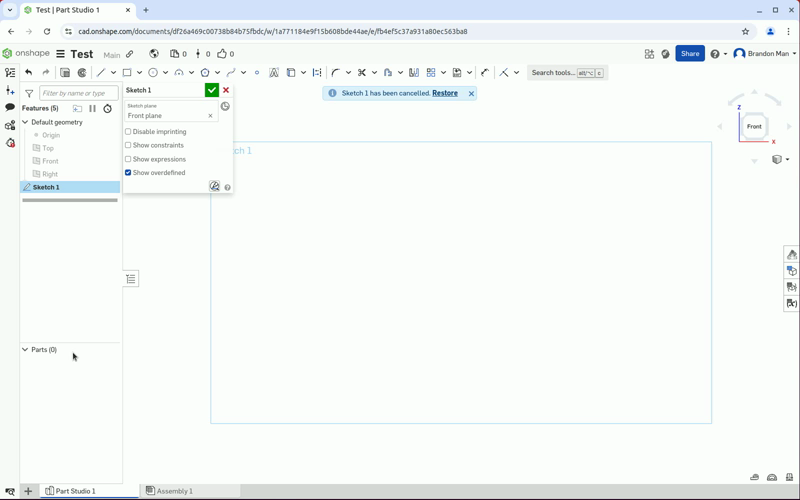
key(y)
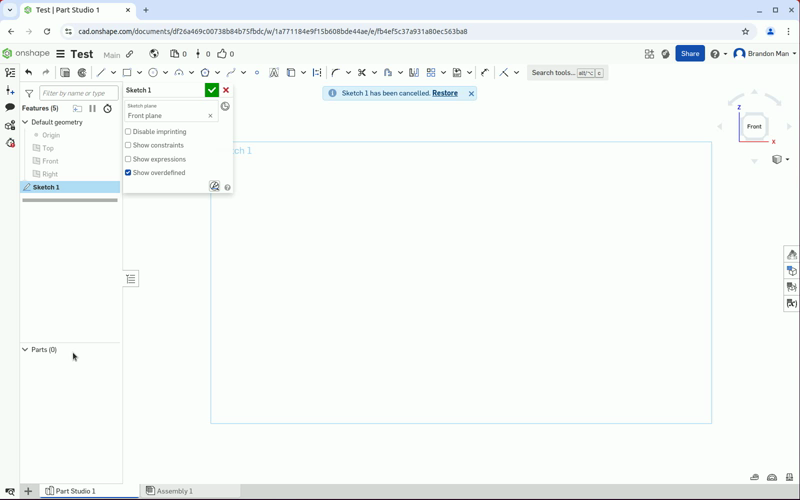
key(c)
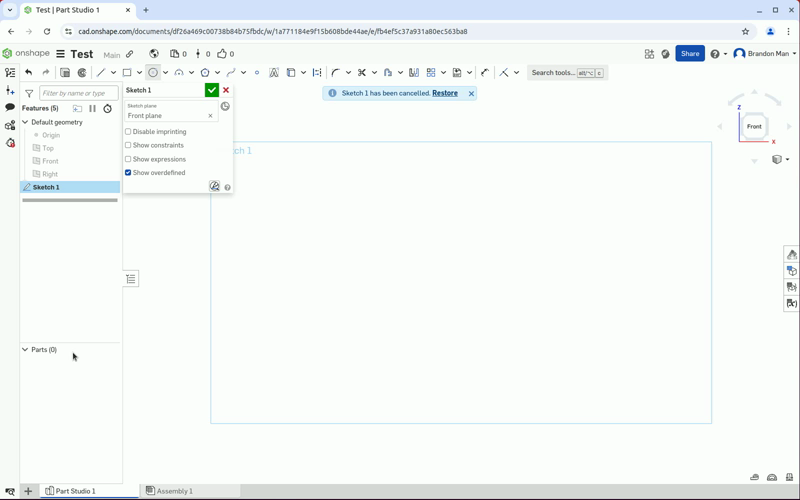
key_down(shift)
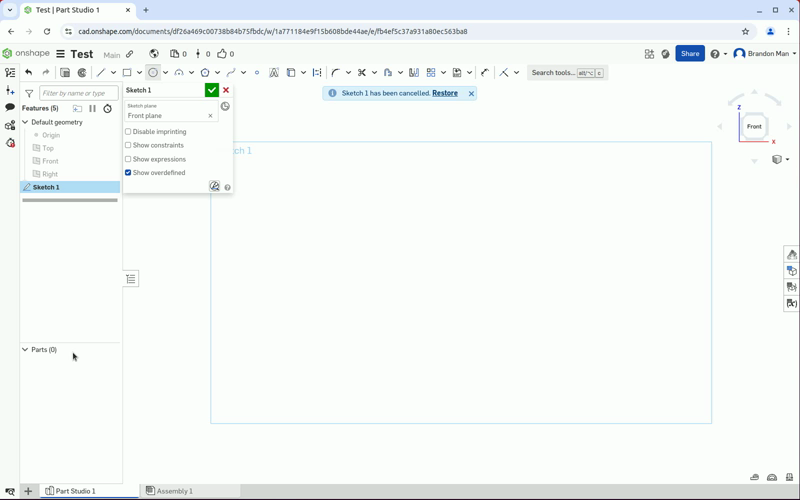
mouse_move(409, 282)
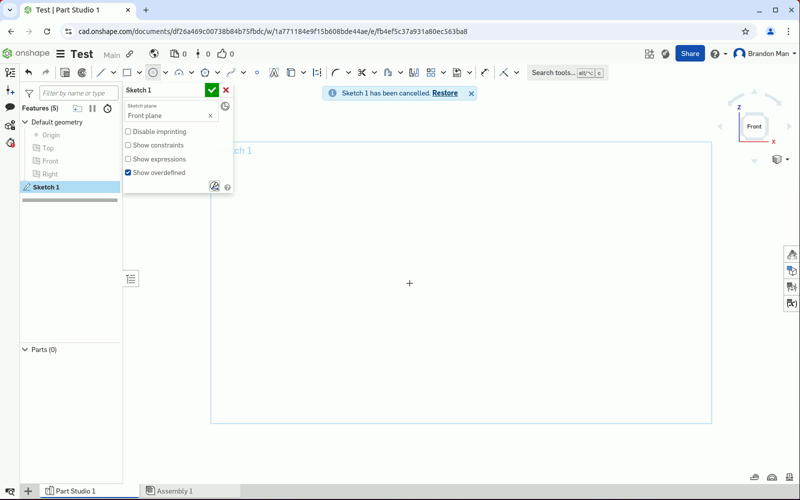
click(409, 282)
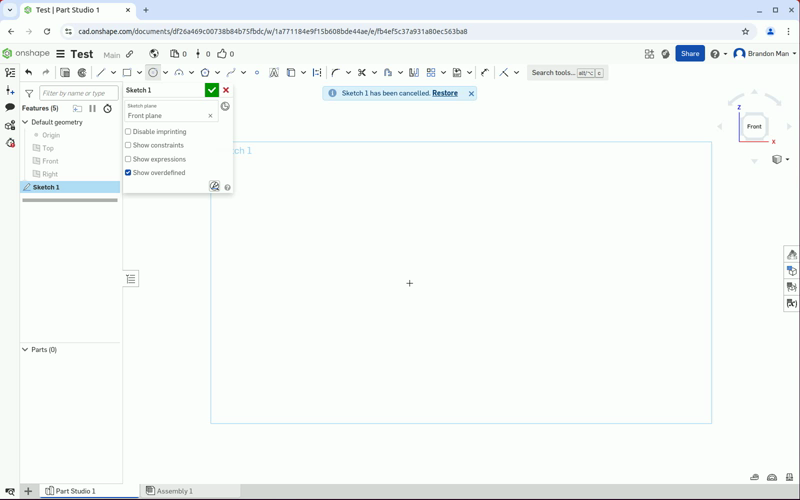
key_up(shift)
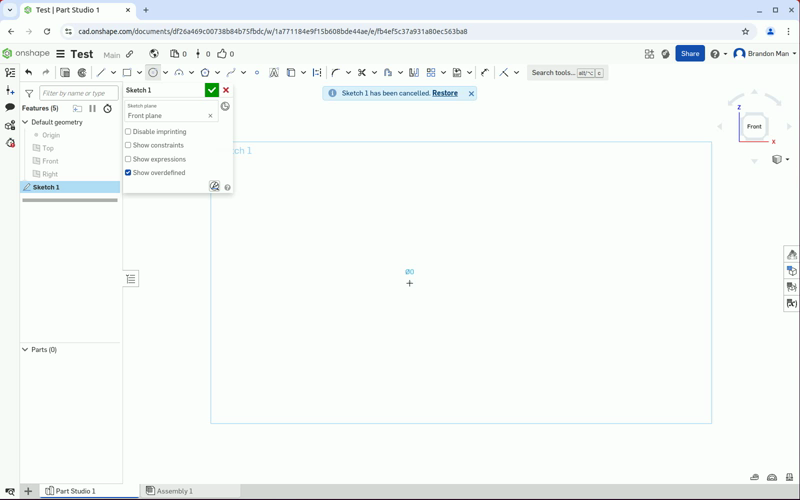
mouse_move(470, 282)
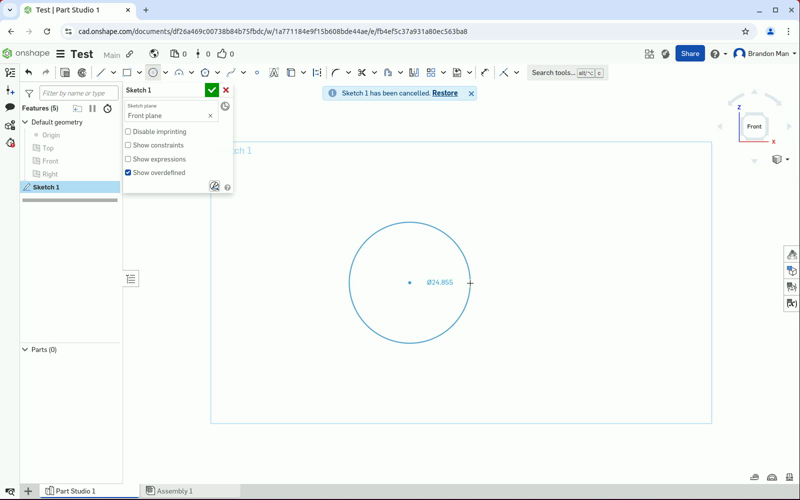
click(470, 282)
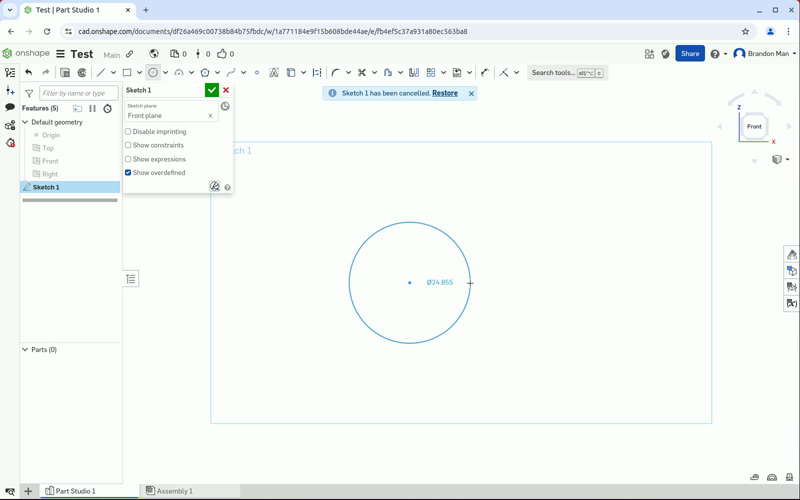
key(esc)
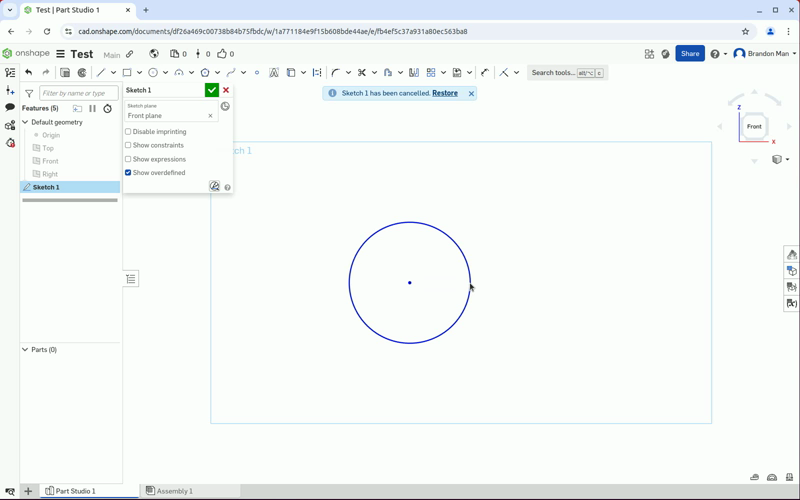
mouse_move(399, 274)
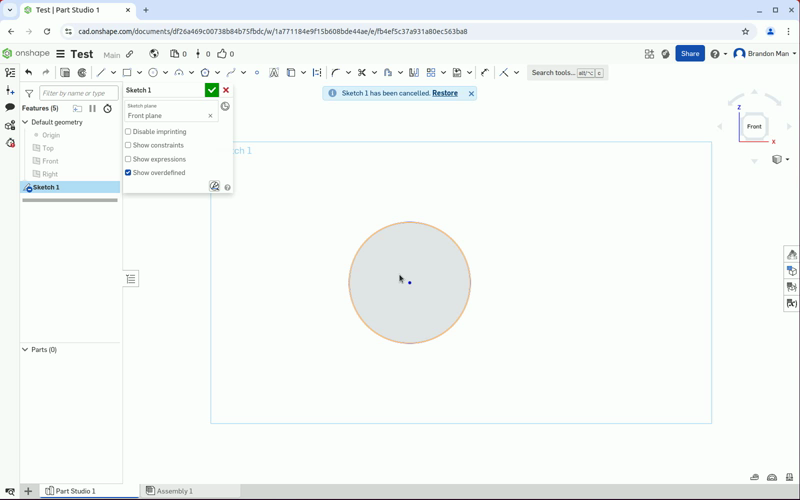
click(399, 274)
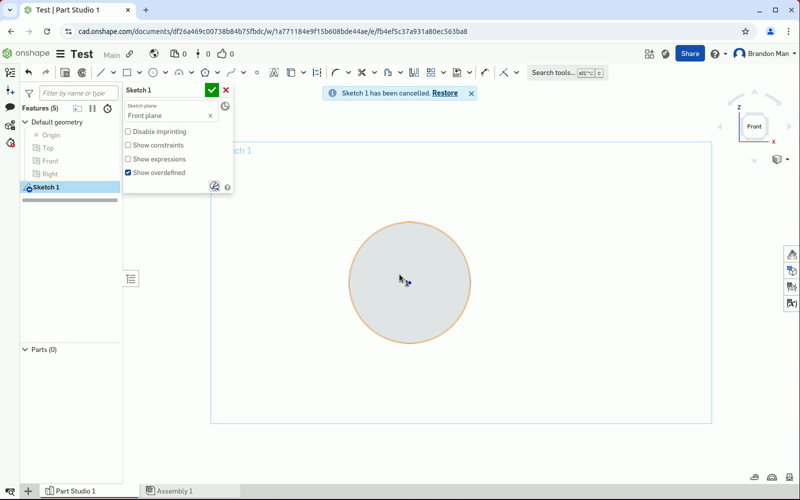
mouse_move(73, 352)
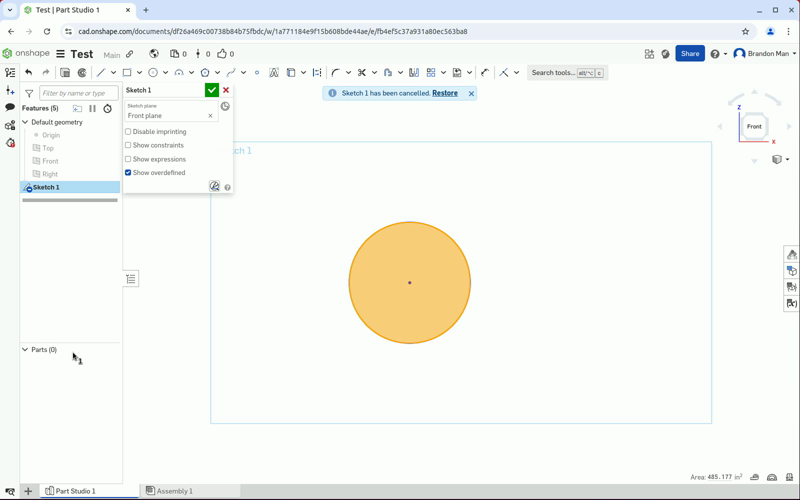
key(shift+y)
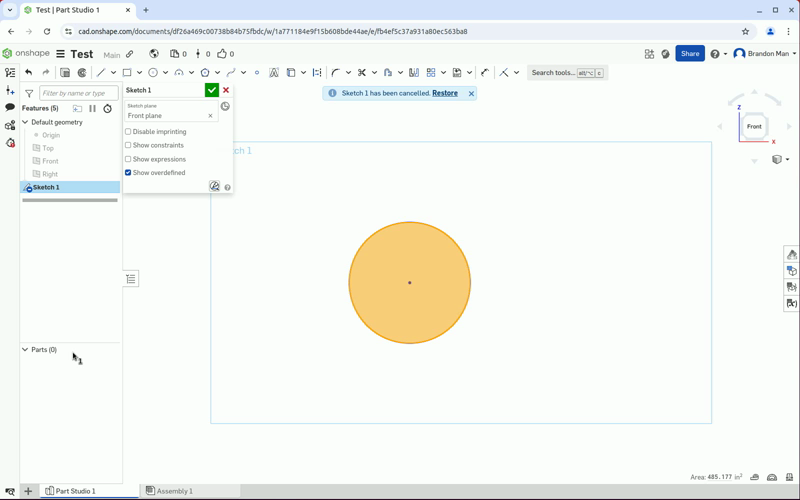
key(shift+e)
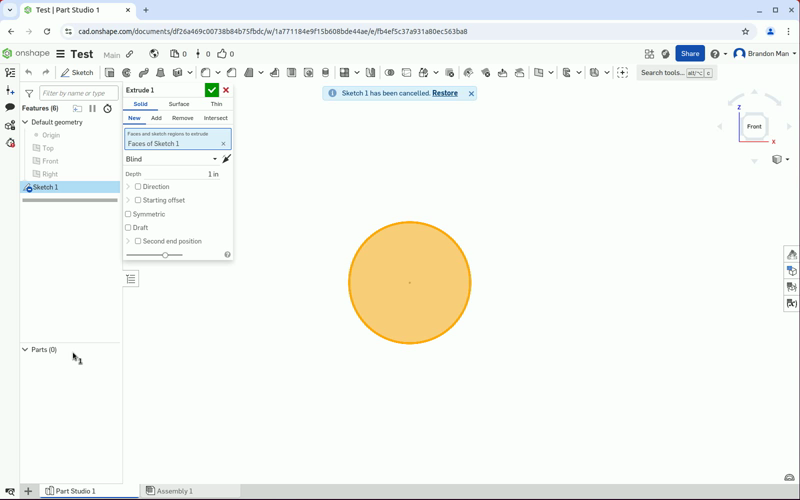
mouse_move(143, 106)
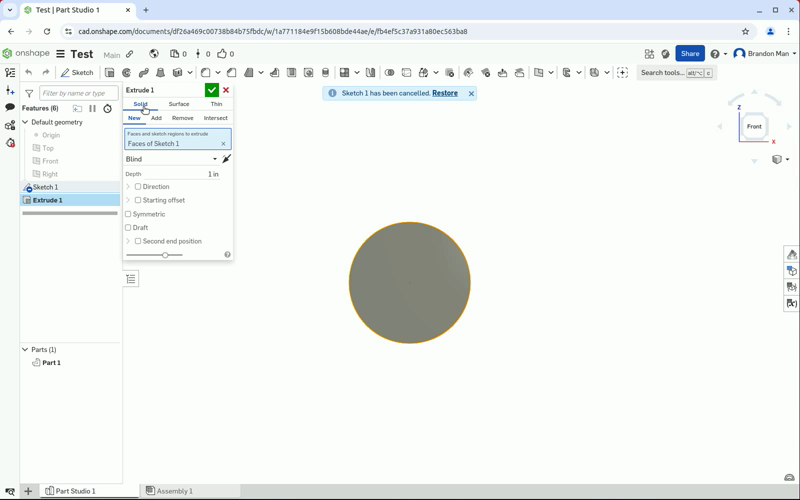
click(143, 106)
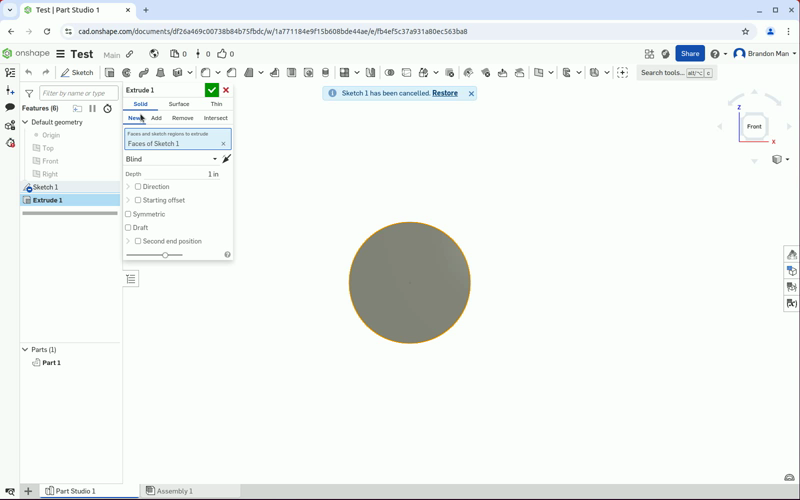
mouse_move(137, 120)
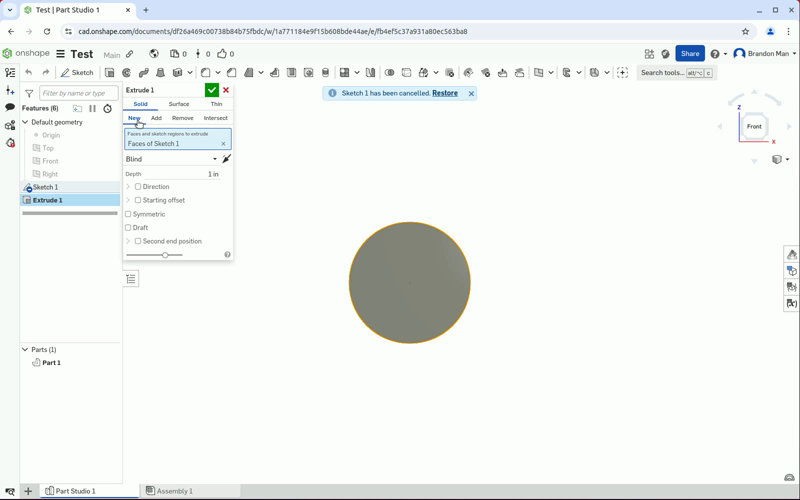
click(137, 120)
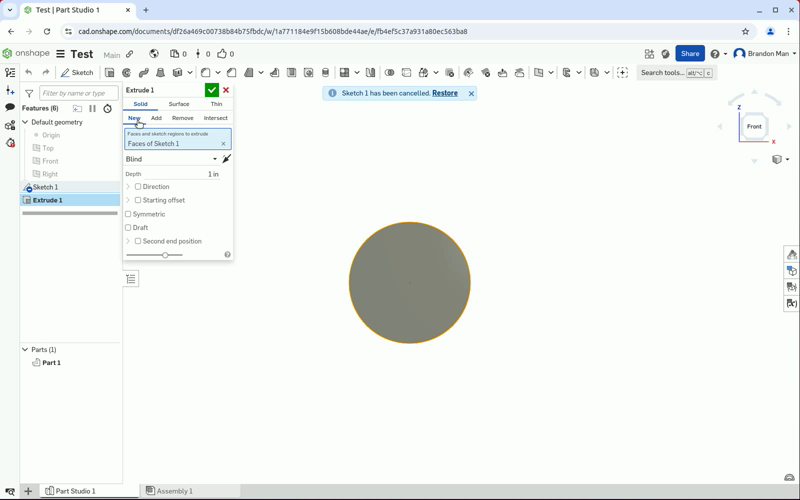
key(tab, 4)
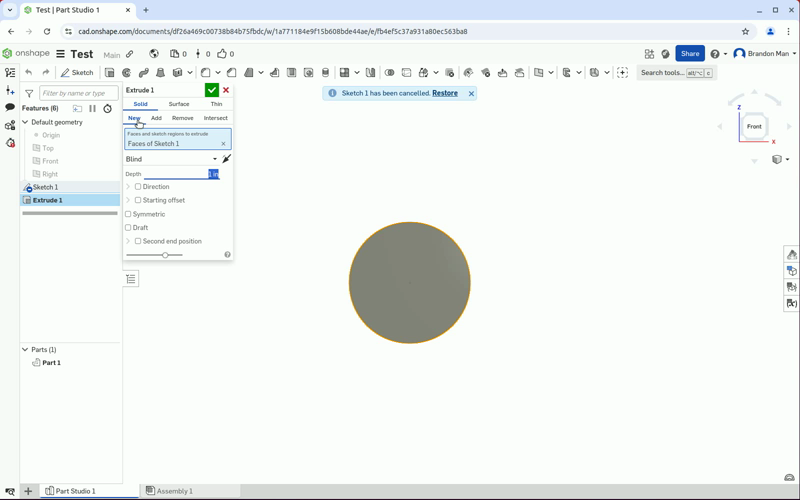
text(5.296)
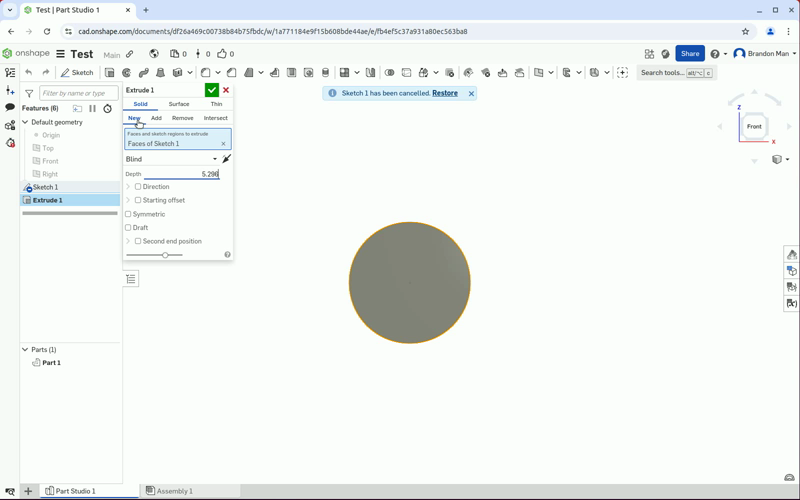
key(enter)
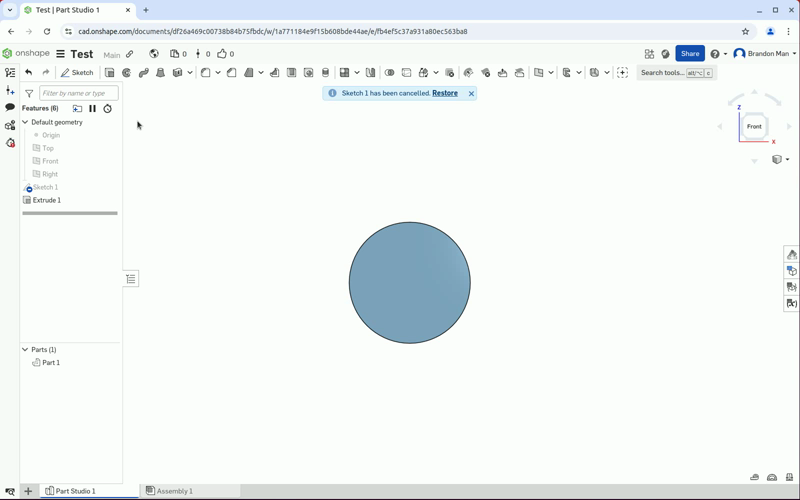
key(shift+h)
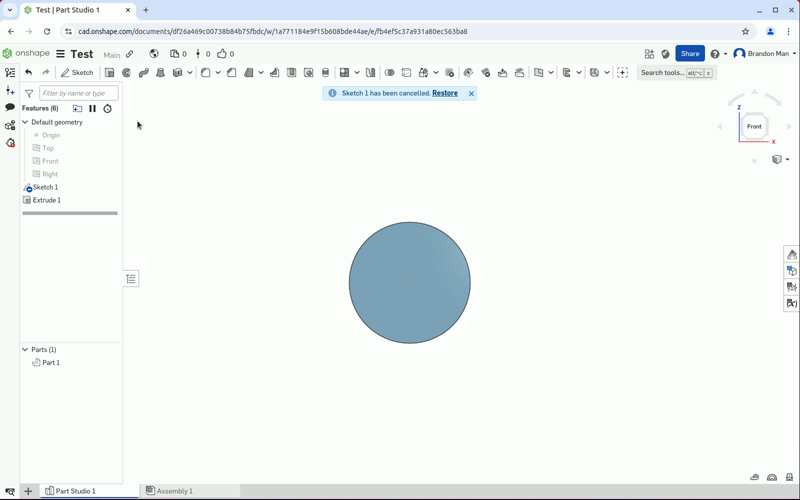
key(shift+h)
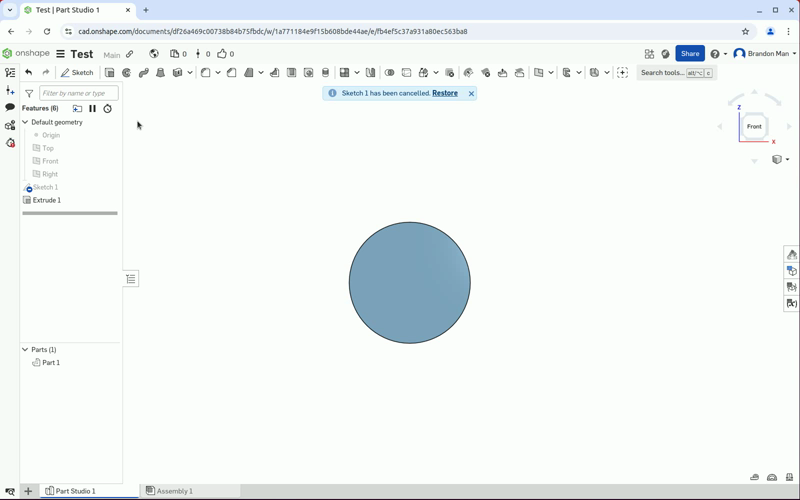
mouse_move(73, 189)
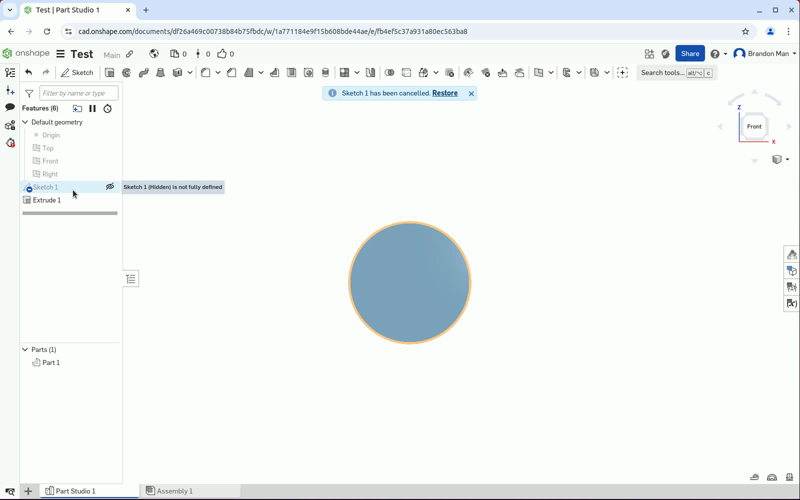
click(73, 189)
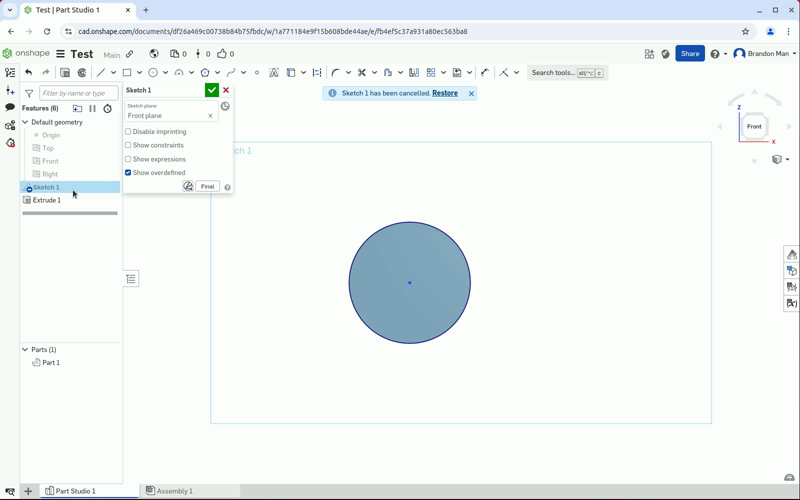
mouse_move(229, 92)
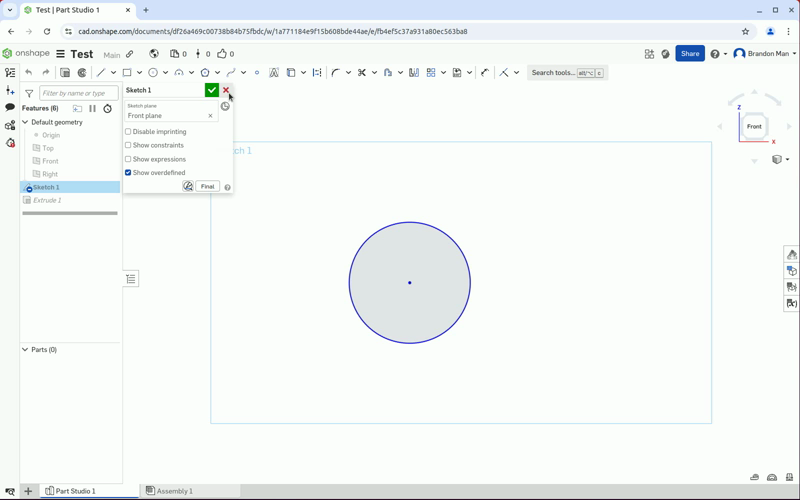
click(229, 92)
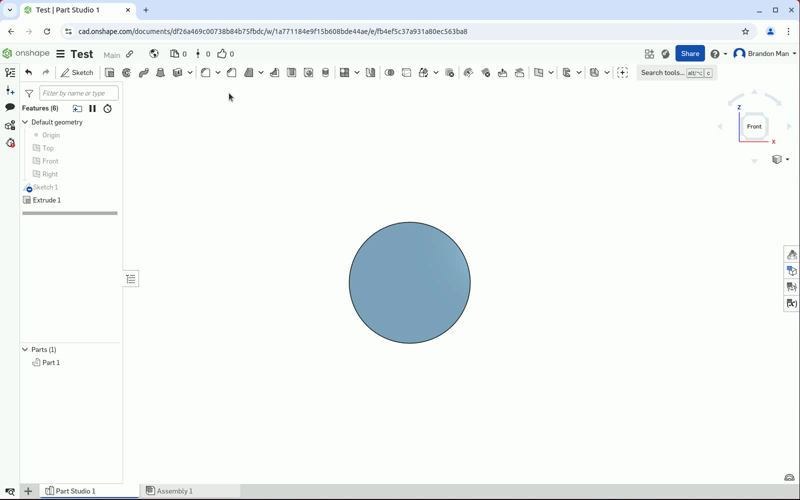
mouse_move(541, 75)
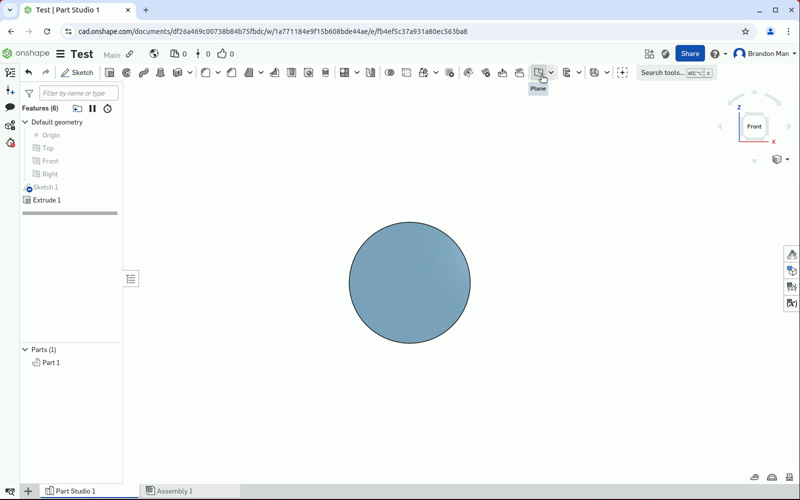
click(541, 75)
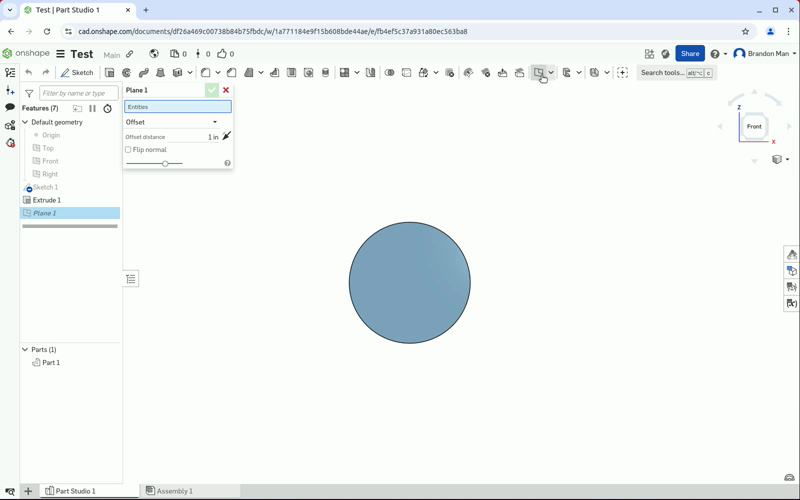
mouse_move(73, 163)
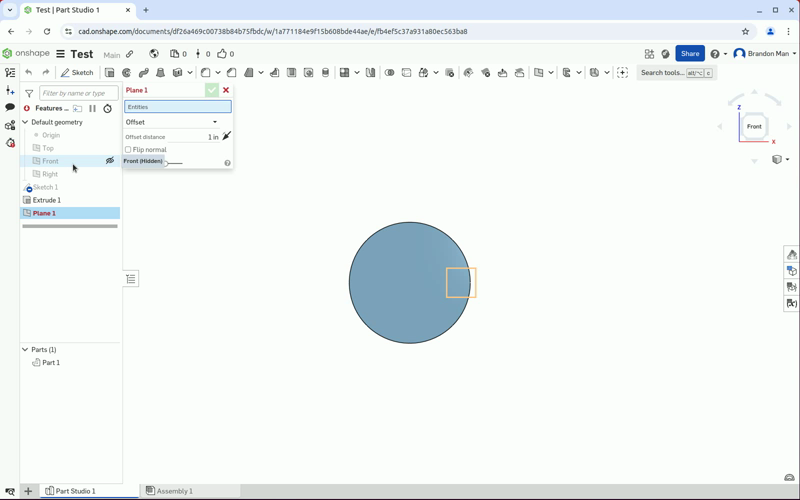
click(73, 163)
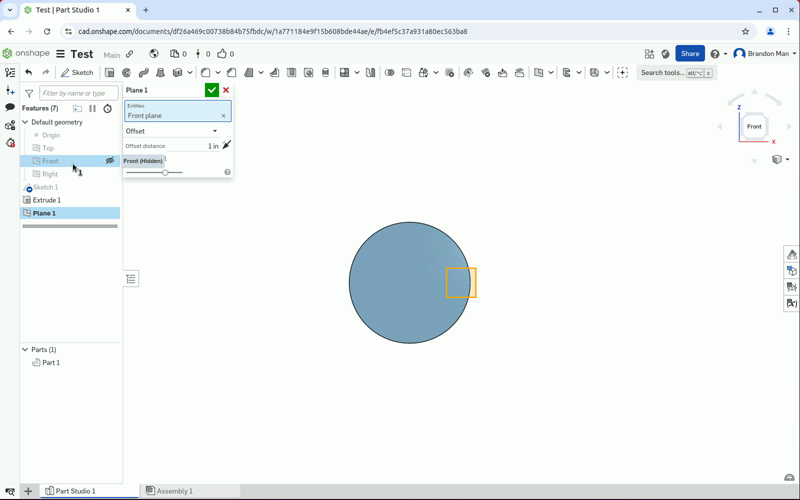
key(tab, 2)
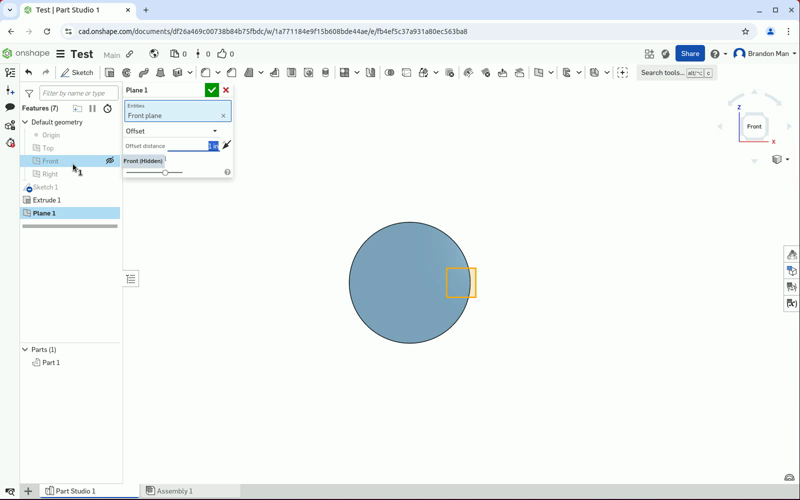
text(5.299)
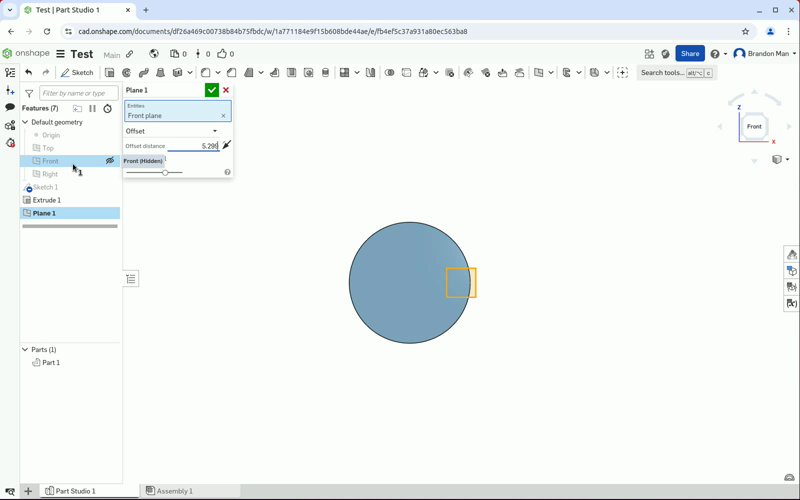
key(enter, 2)
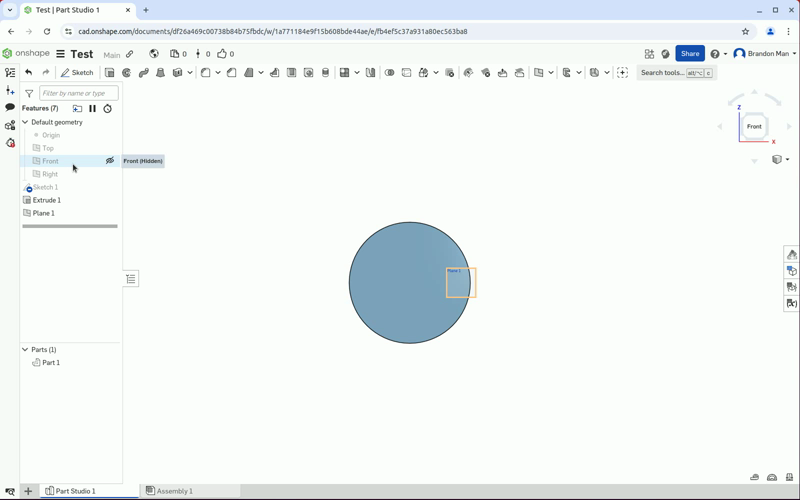
key(shift+s)
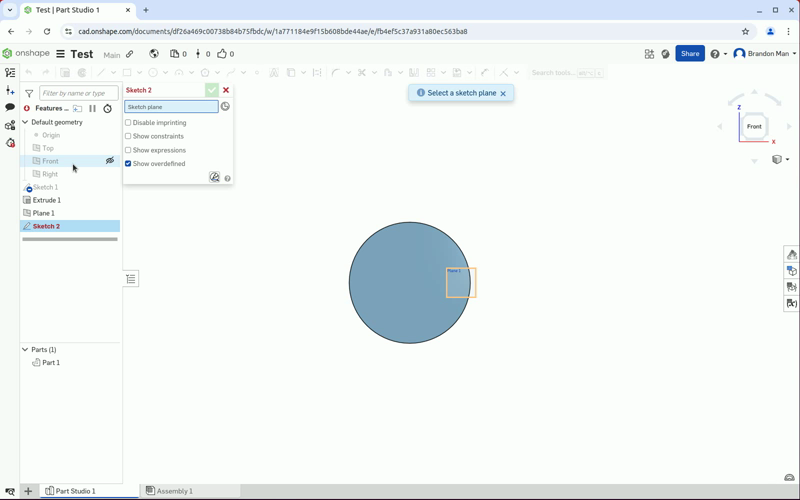
mouse_move(73, 215)
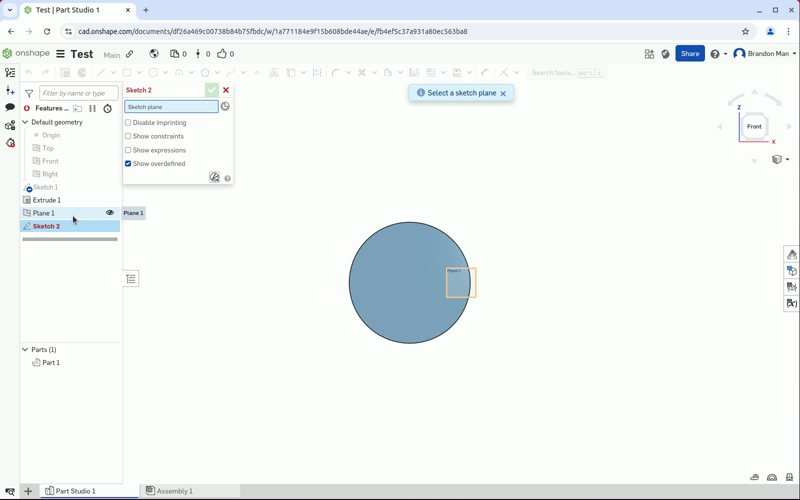
click(73, 215)
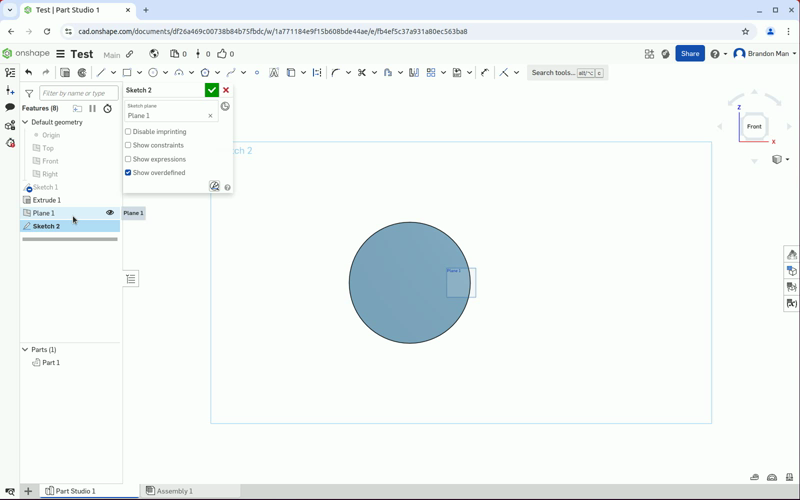
mouse_move(73, 352)
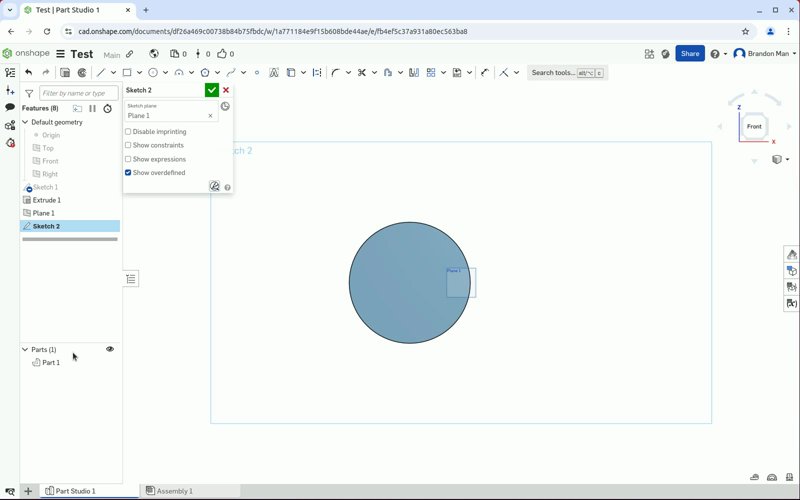
key(y)
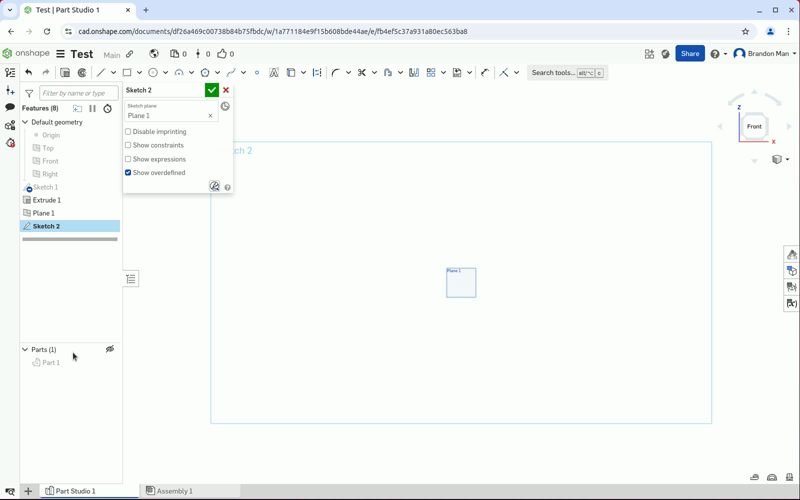
key(l)
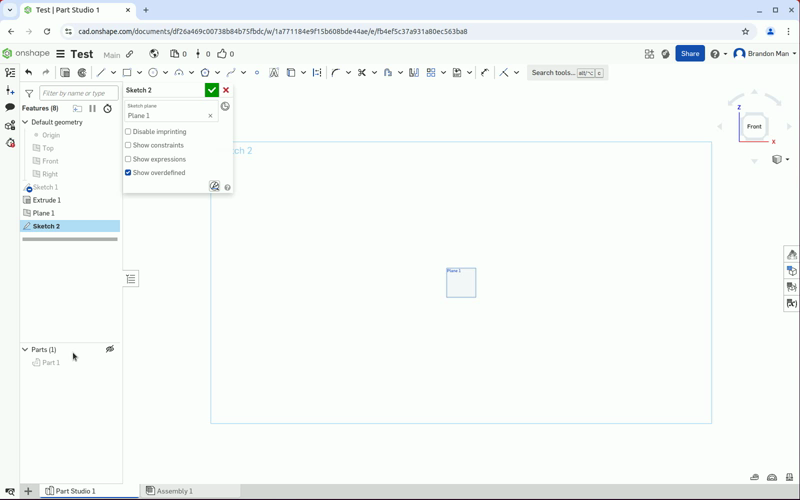
key_down(shift)
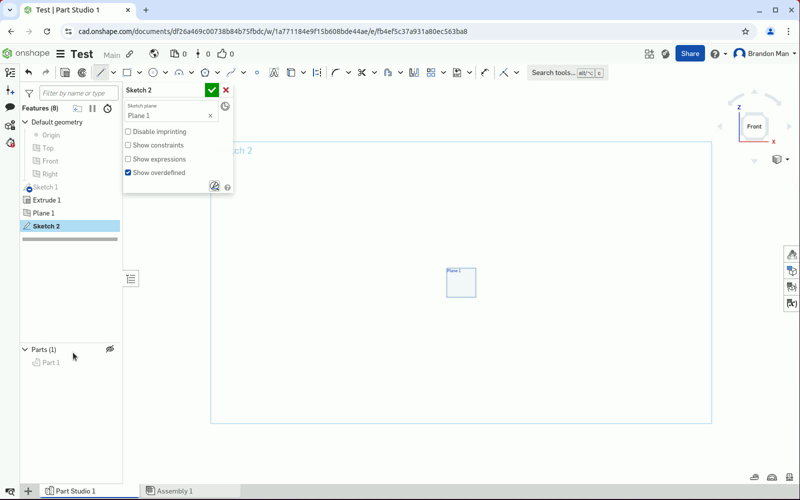
mouse_move(370, 258)
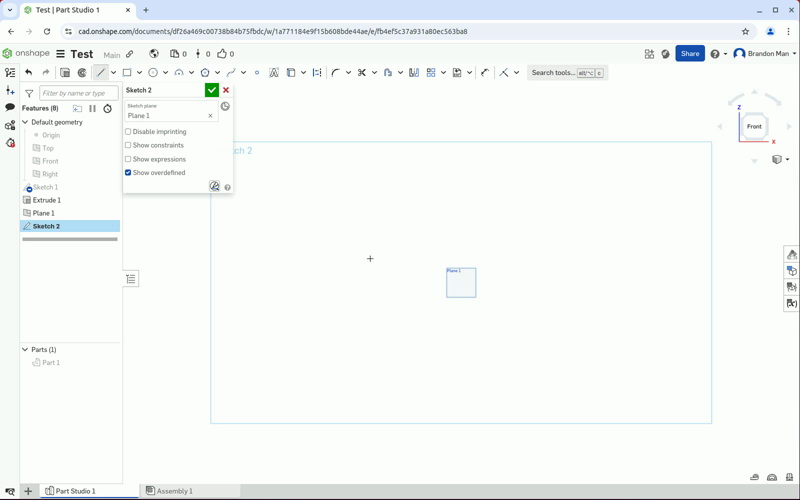
click(370, 258)
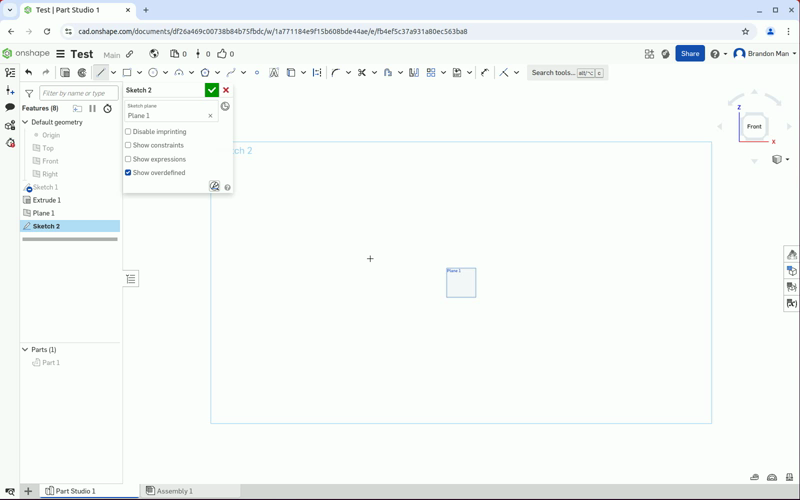
key_up(shift)
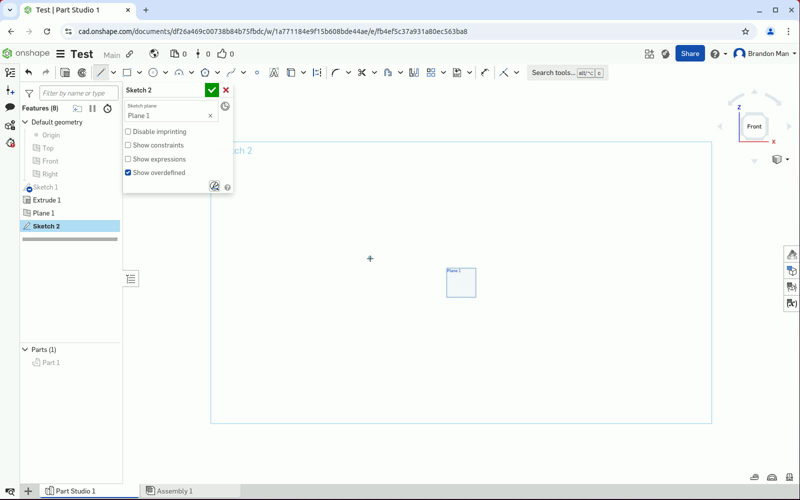
key_down(shift)
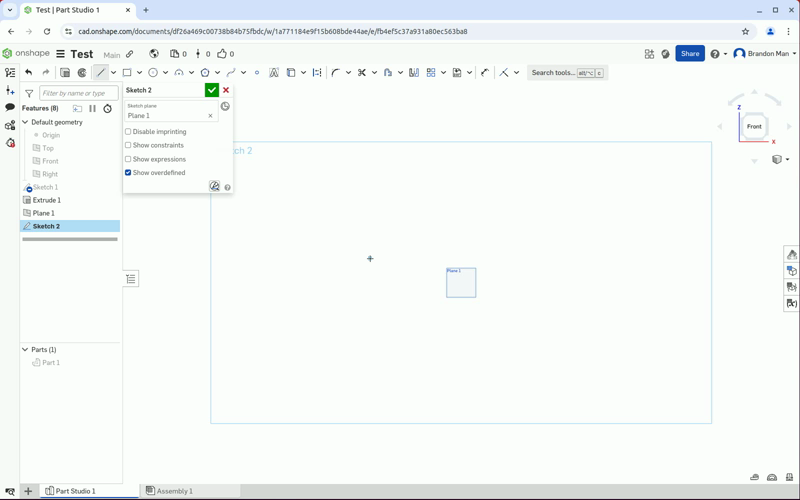
mouse_move(400, 258)
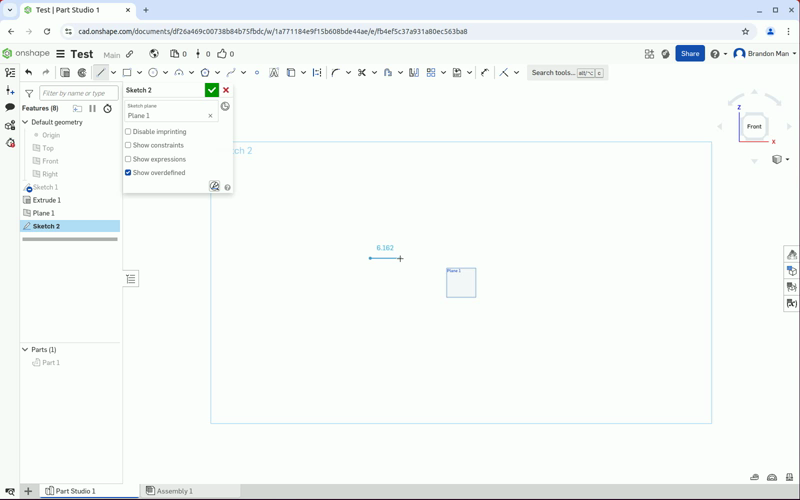
mouse_move(376, 265)
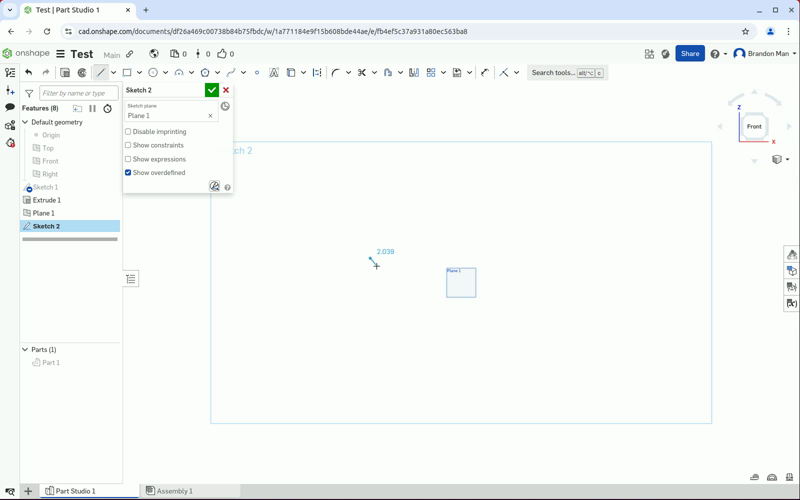
click(376, 265)
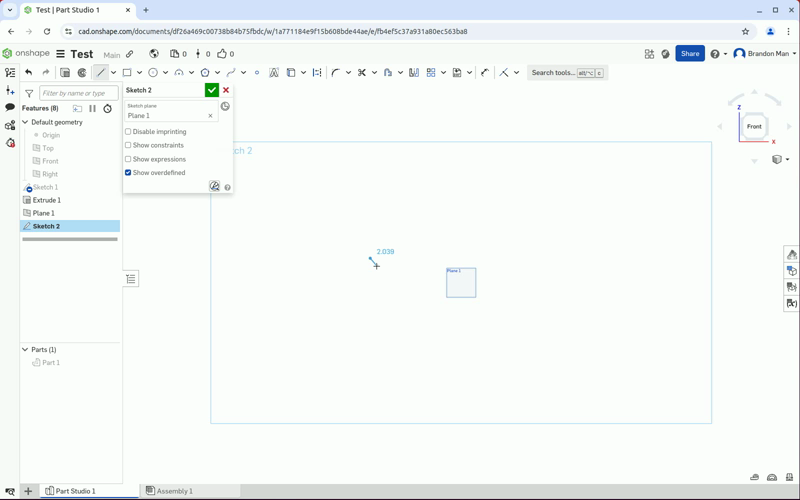
key_up(shift)
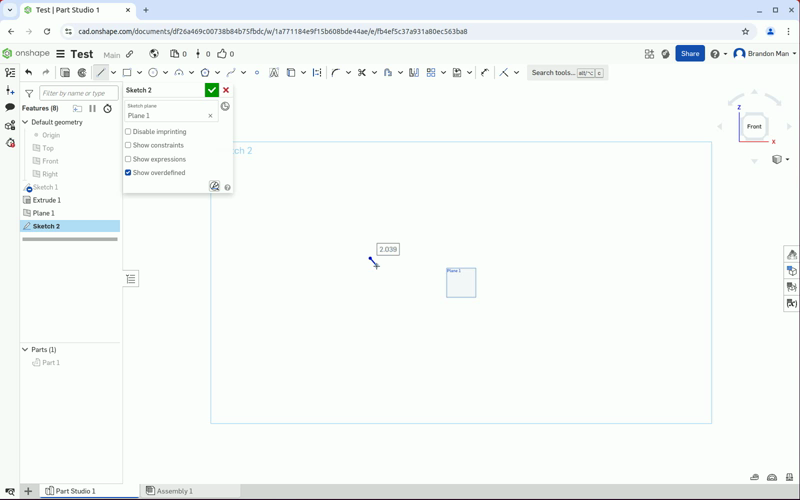
key_down(shift)
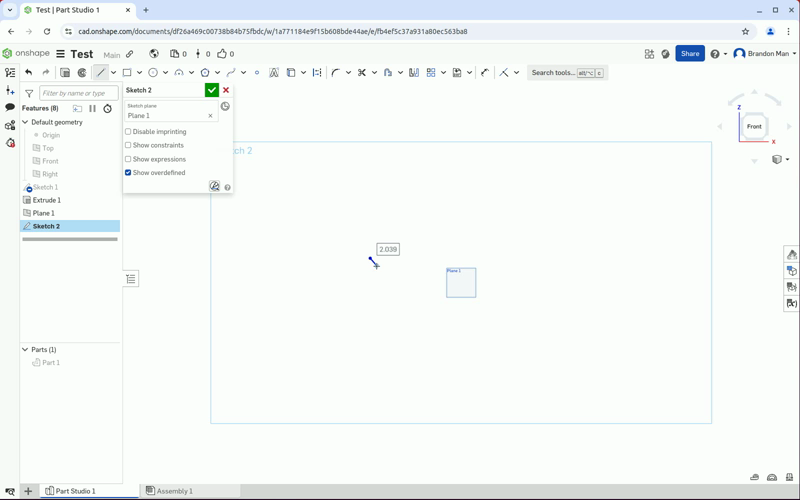
mouse_move(406, 265)
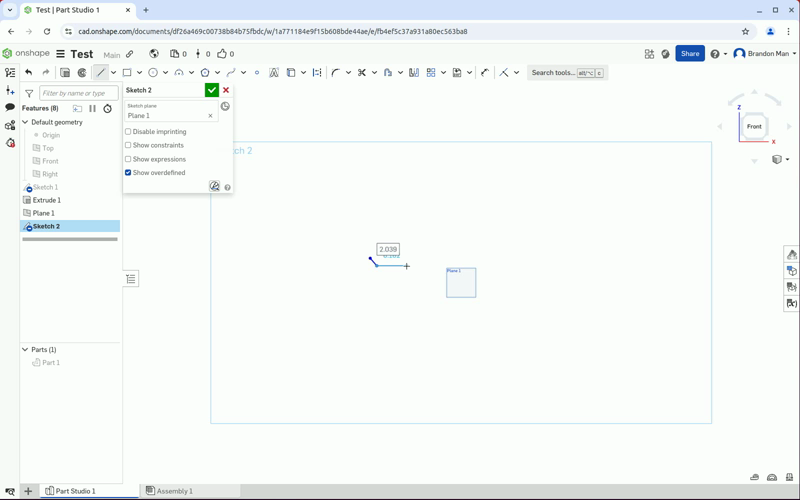
mouse_move(386, 265)
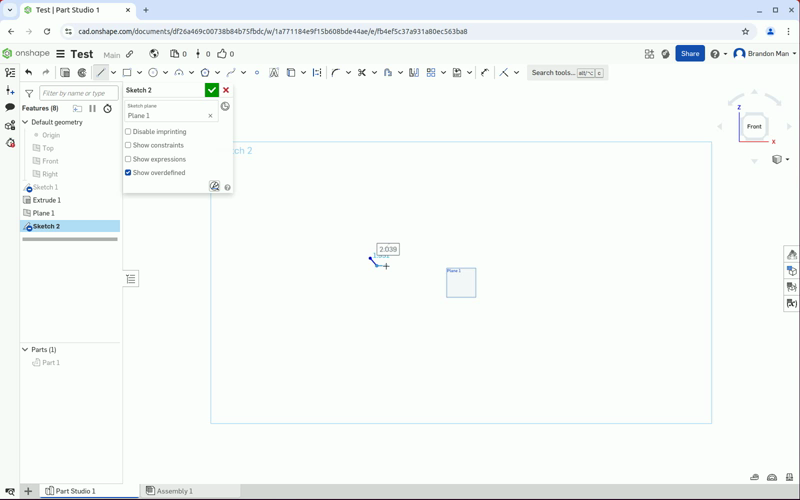
click(386, 265)
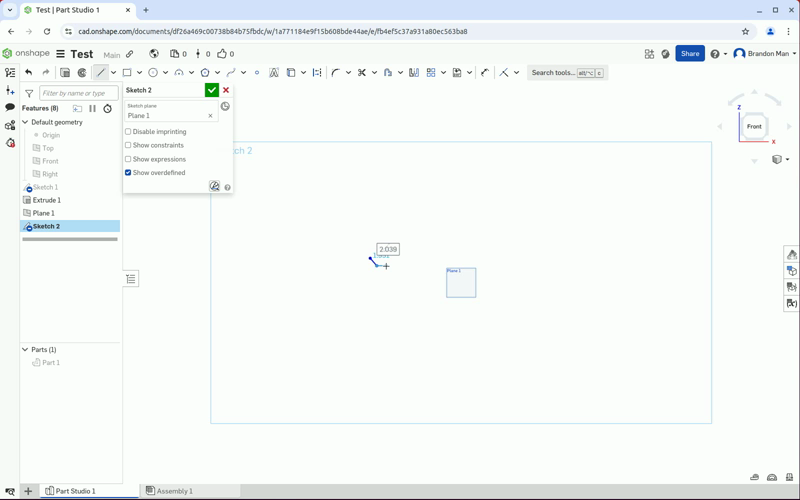
key_up(shift)
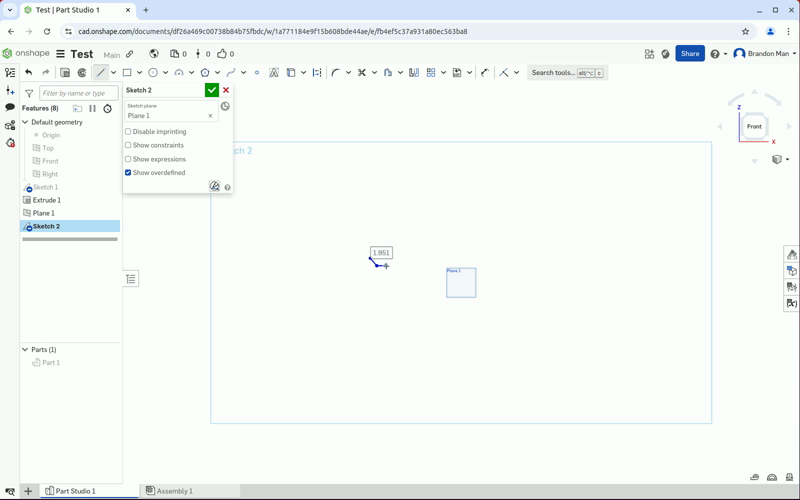
key_down(shift)
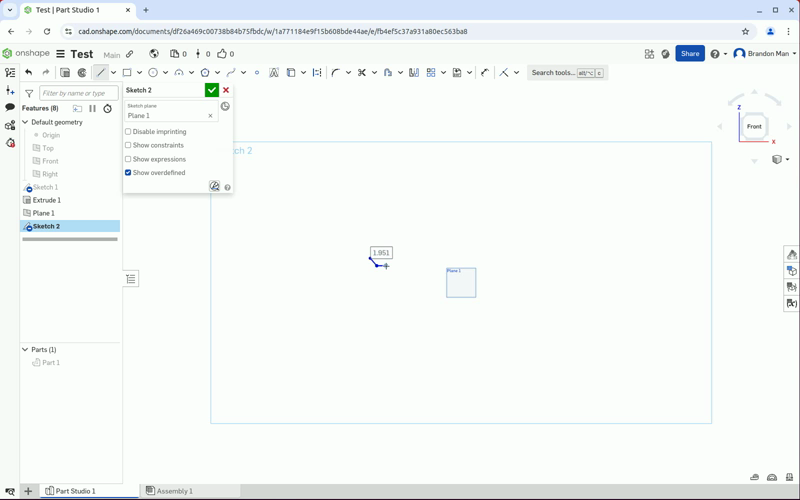
mouse_move(416, 265)
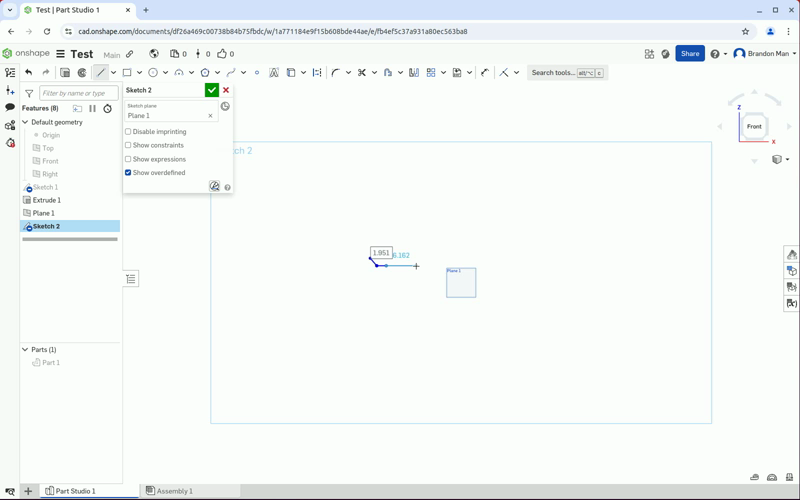
mouse_move(392, 257)
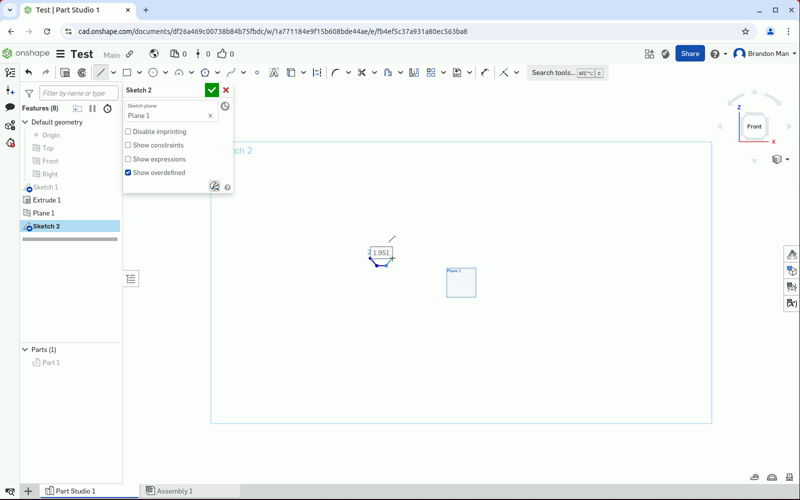
click(392, 257)
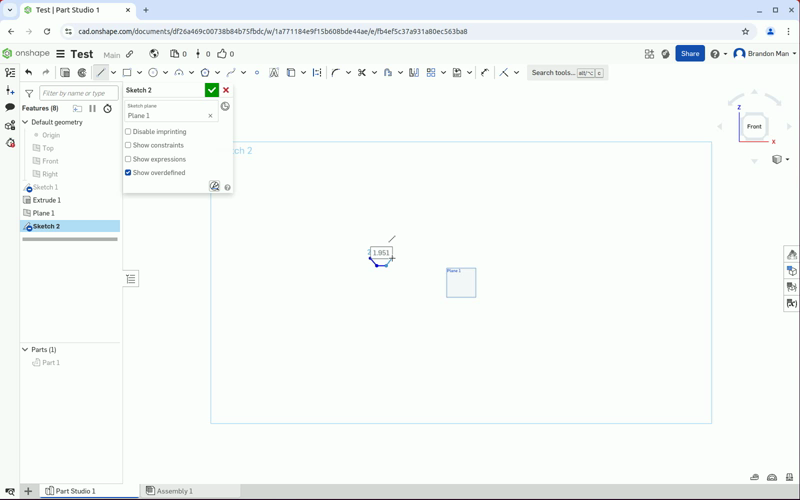
key_up(shift)
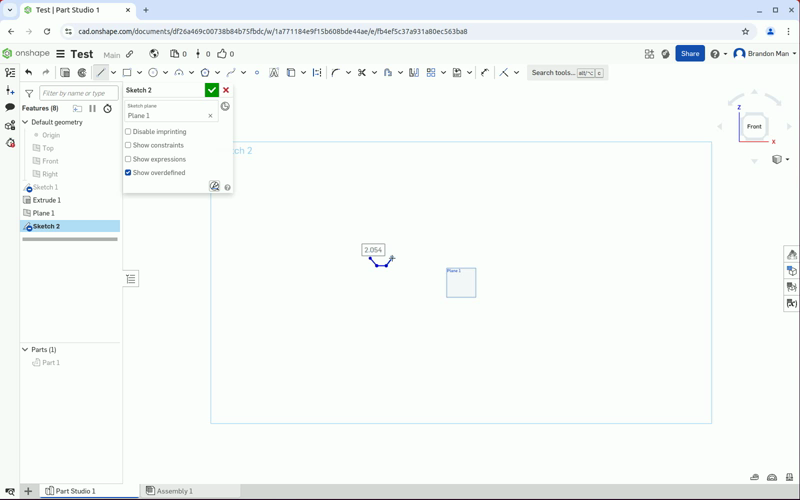
key_down(shift)
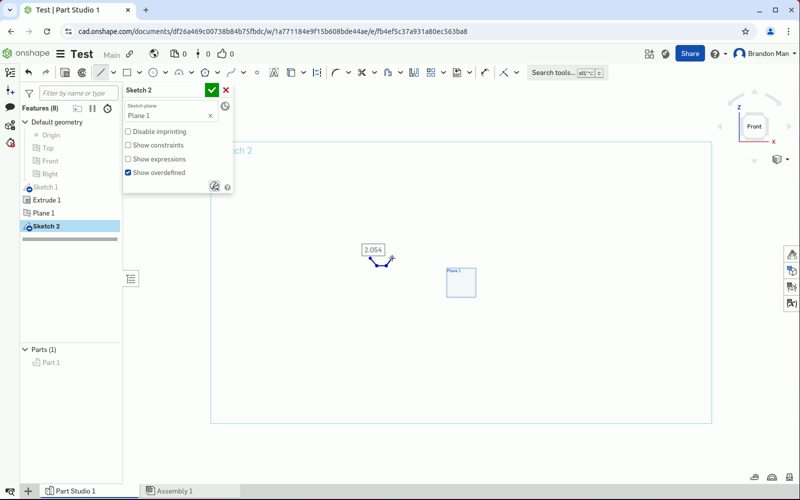
mouse_move(422, 257)
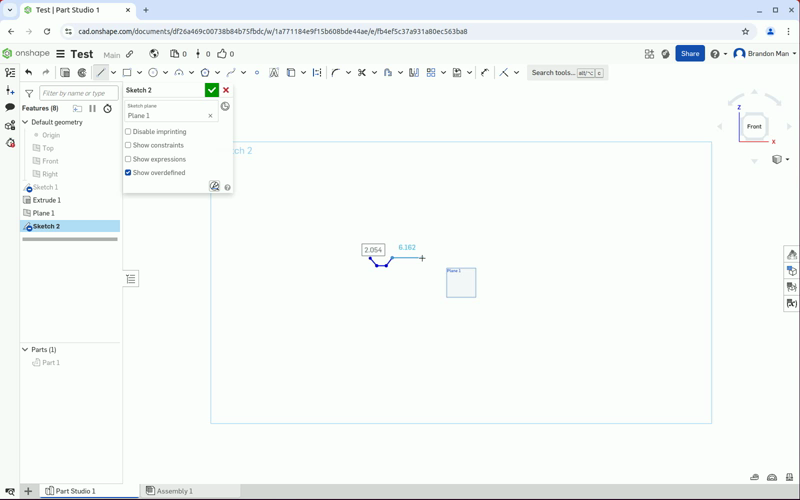
mouse_move(390, 248)
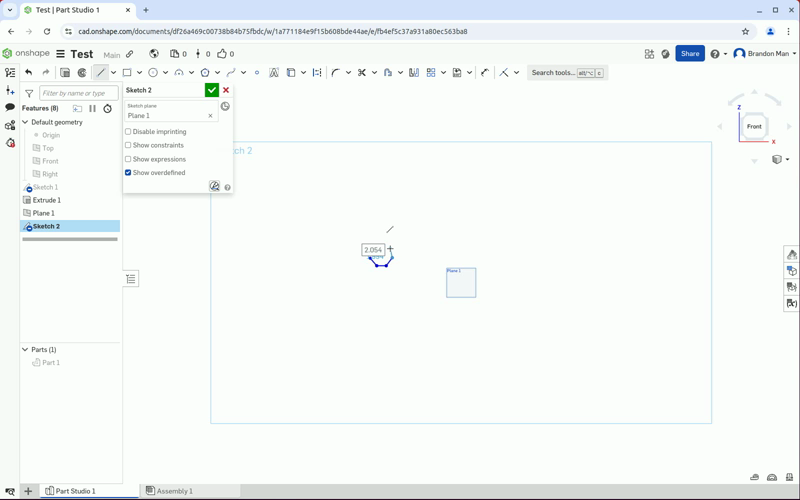
click(390, 248)
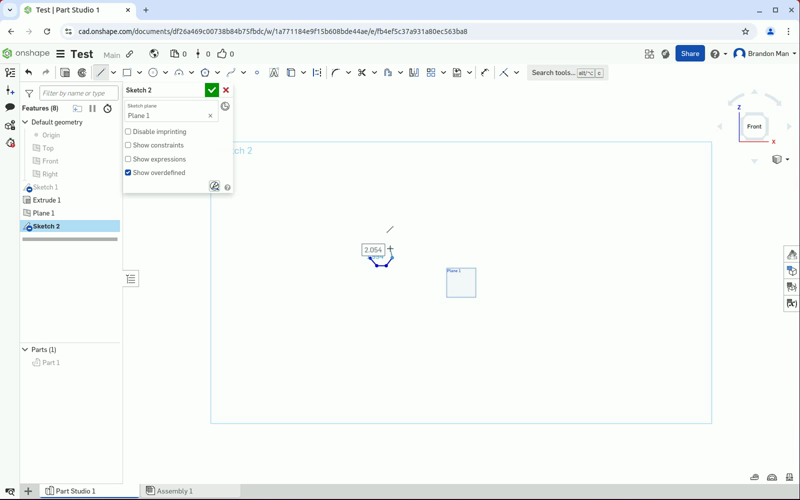
key_up(shift)
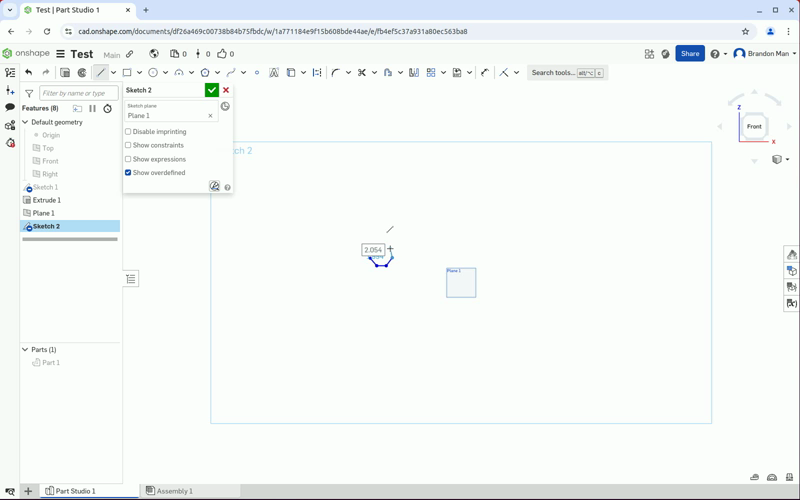
key_down(shift)
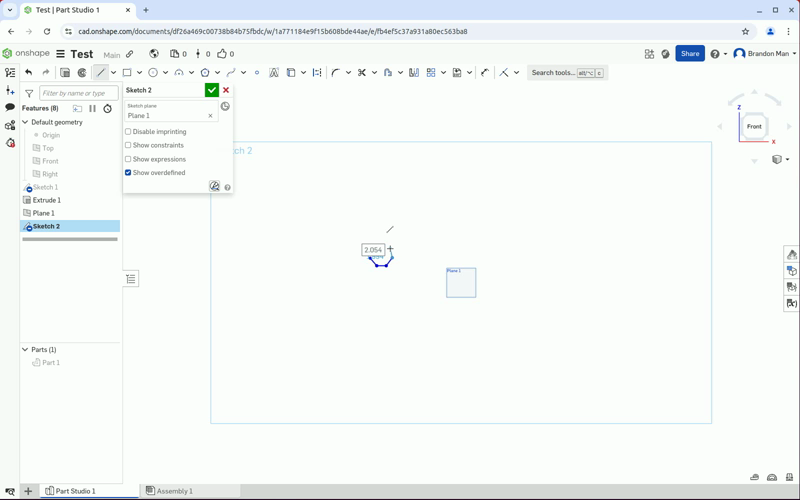
mouse_move(420, 248)
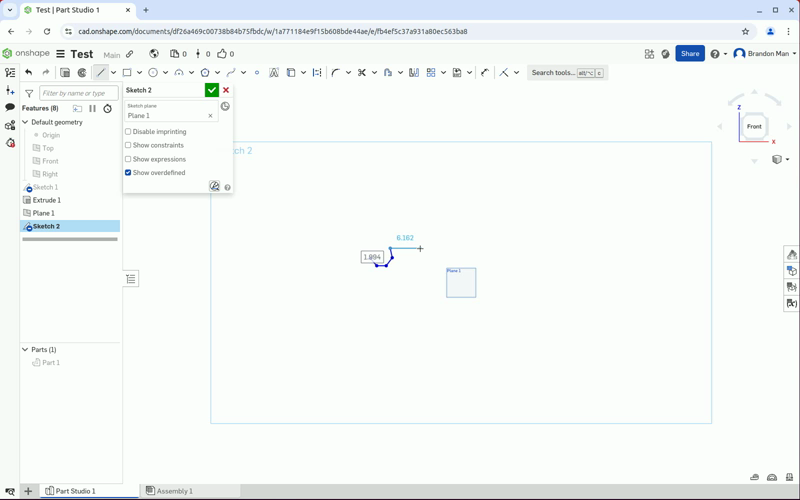
mouse_move(381, 244)
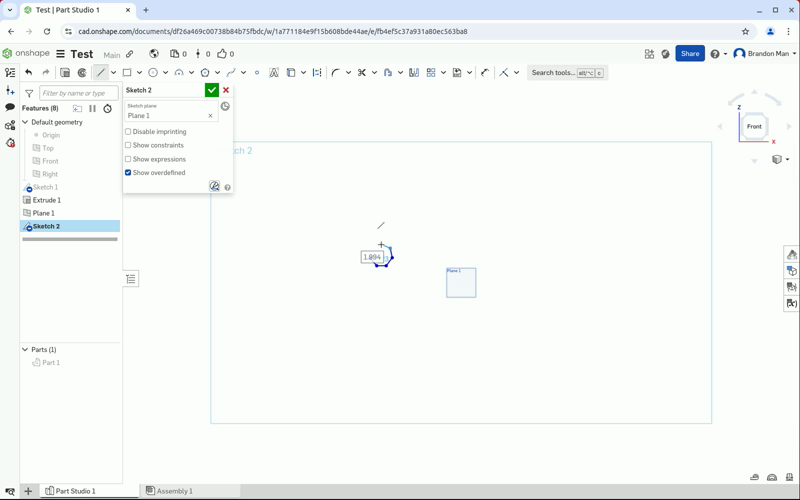
click(381, 244)
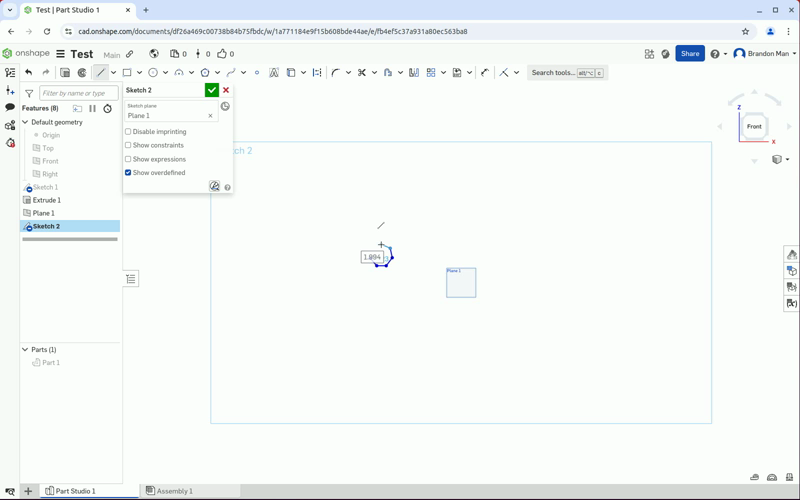
key_up(shift)
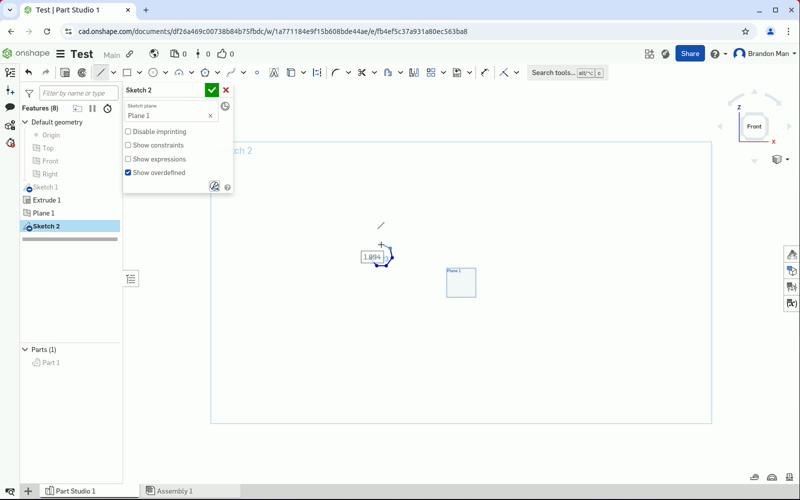
key_down(shift)
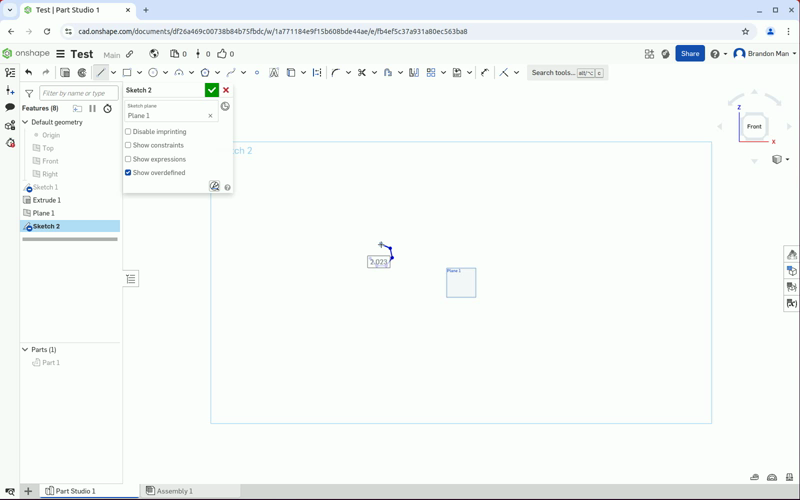
mouse_move(411, 244)
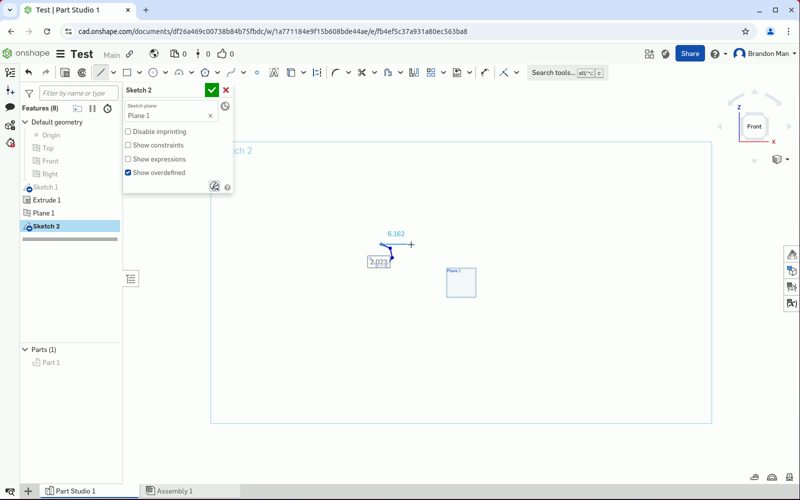
mouse_move(372, 248)
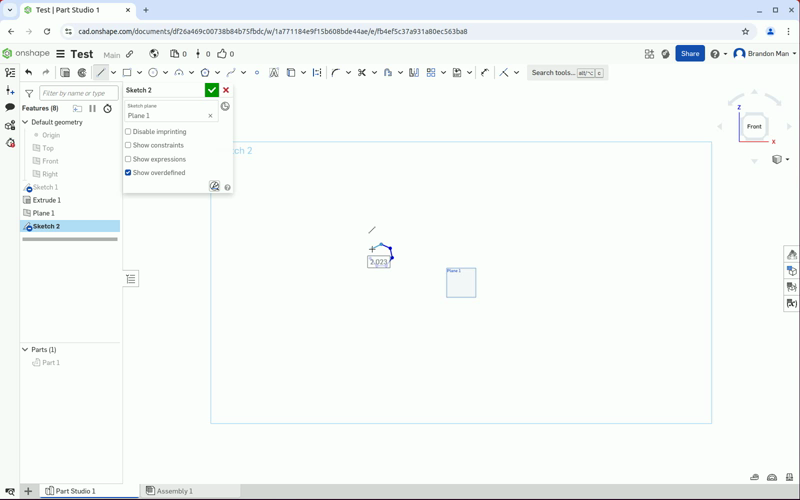
click(372, 248)
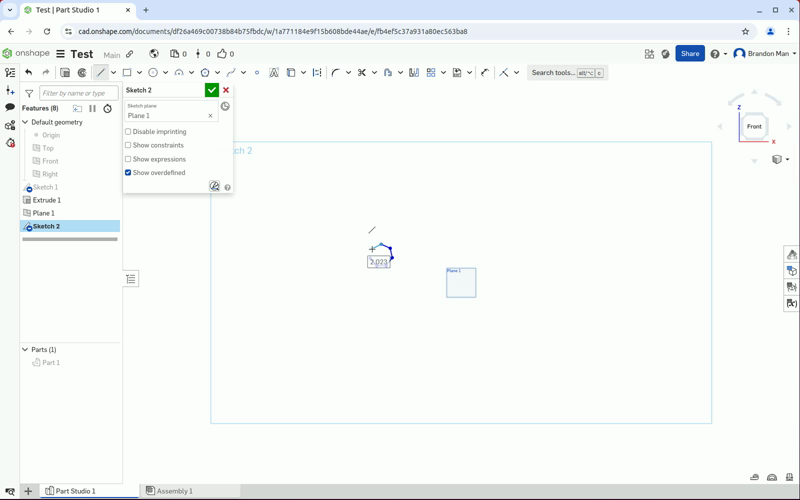
key_up(shift)
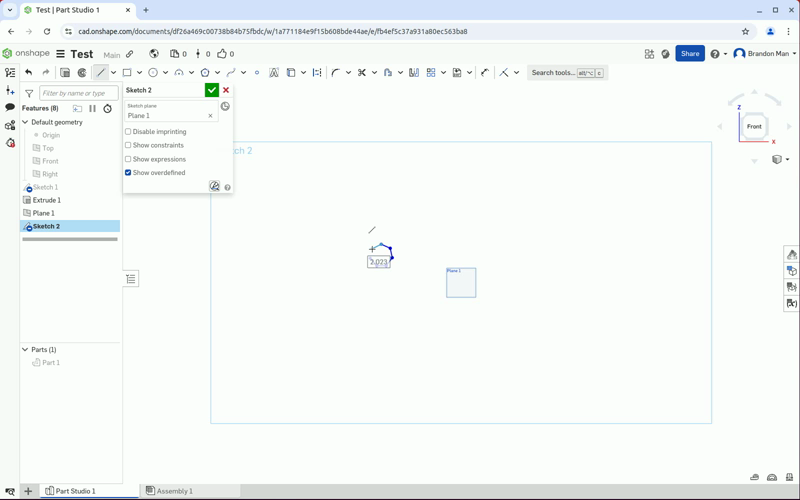
mouse_move(402, 248)
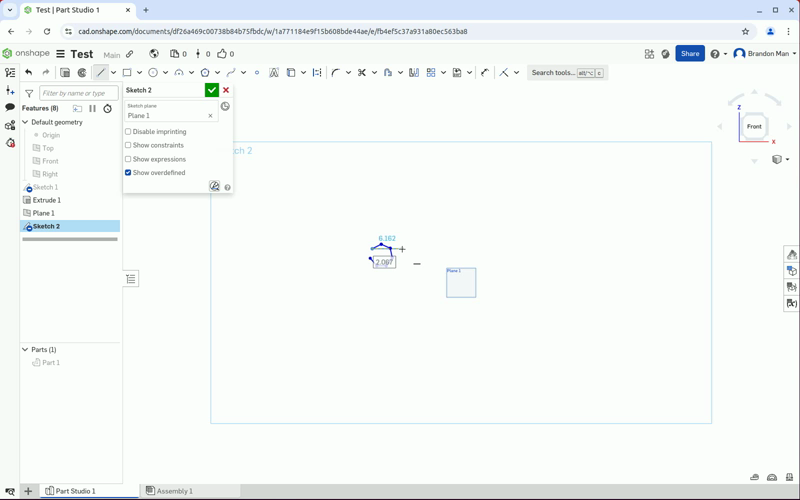
key_down(shift)
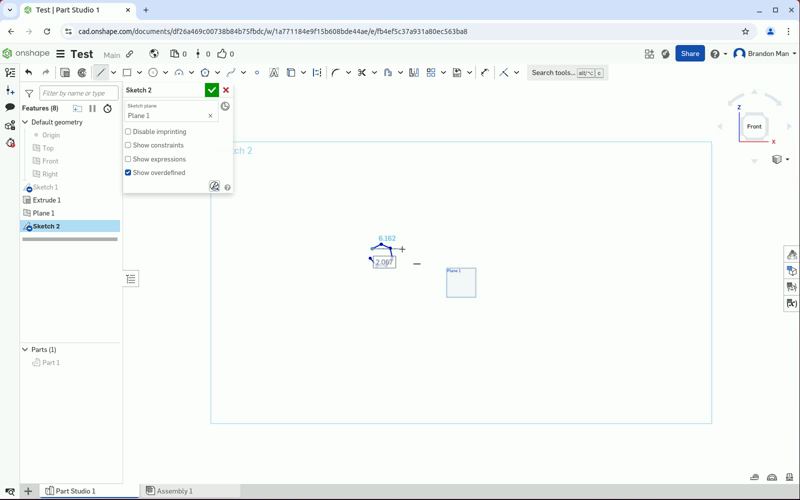
mouse_move(370, 258)
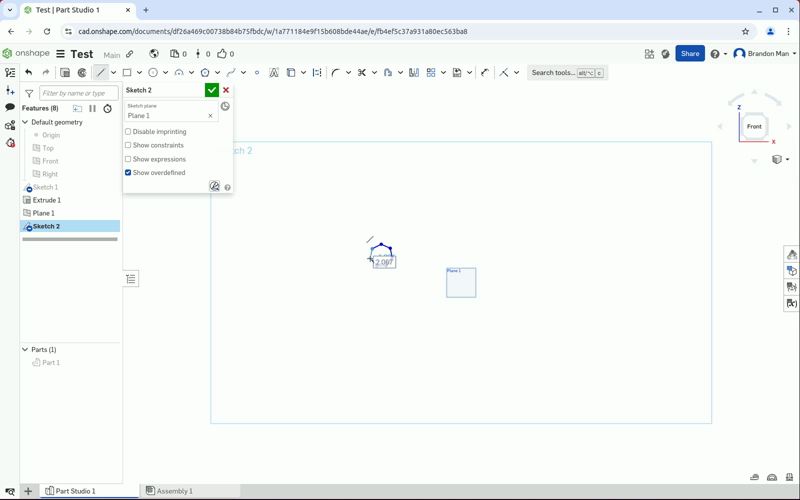
key_up(shift)
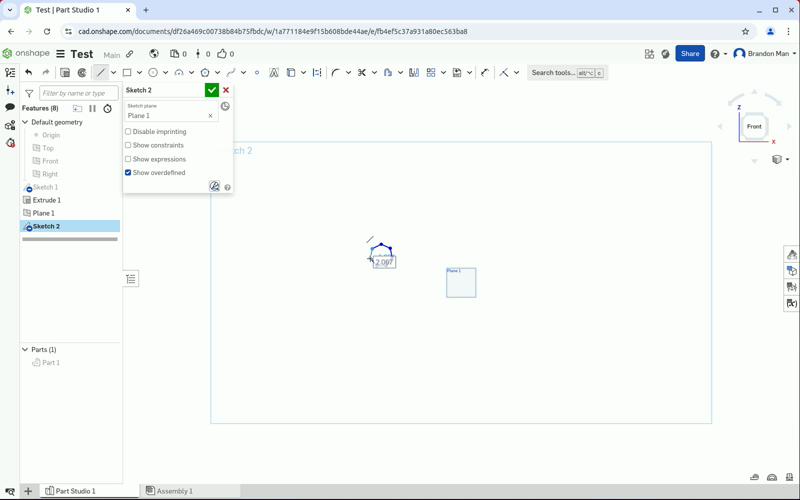
click(370, 258)
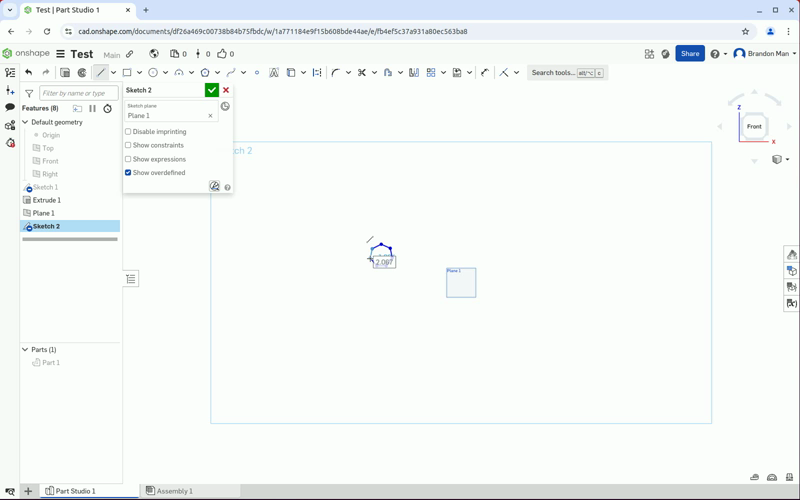
key(esc)
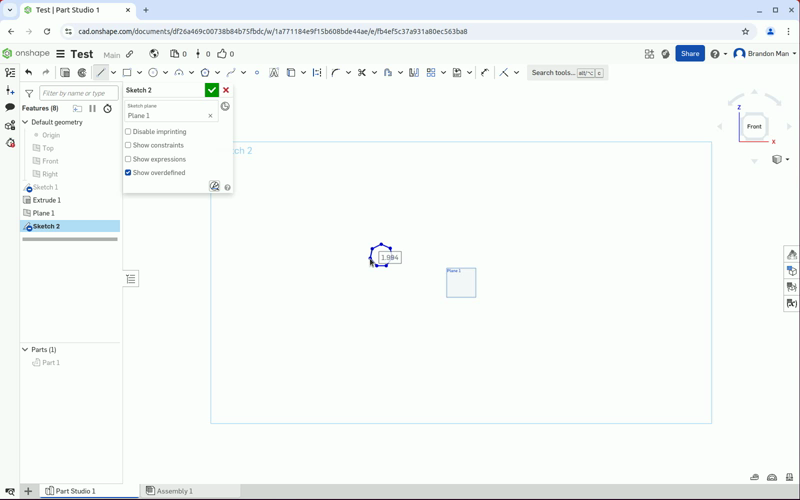
mouse_move(379, 259)
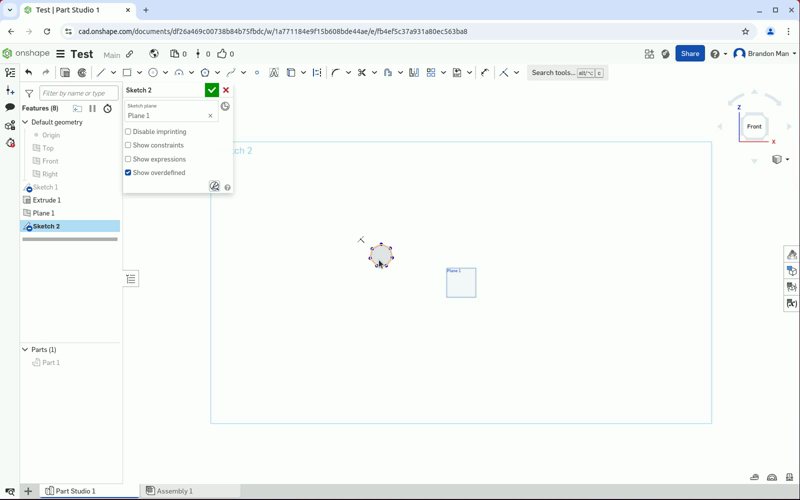
scroll(6)
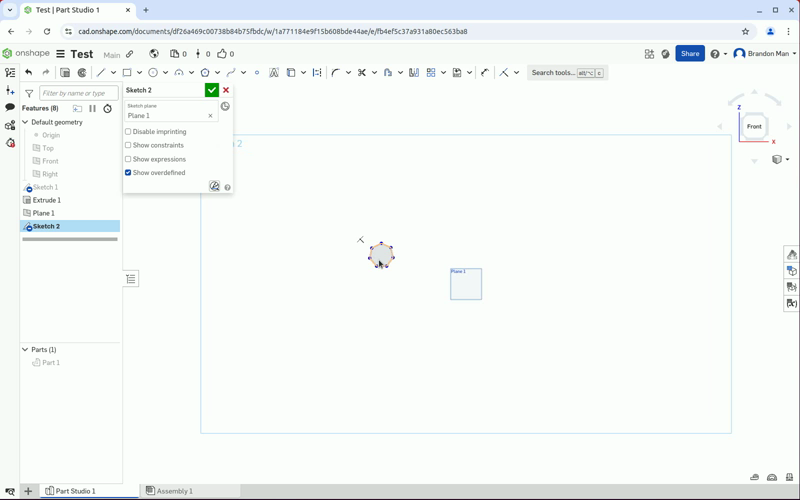
scroll(6)
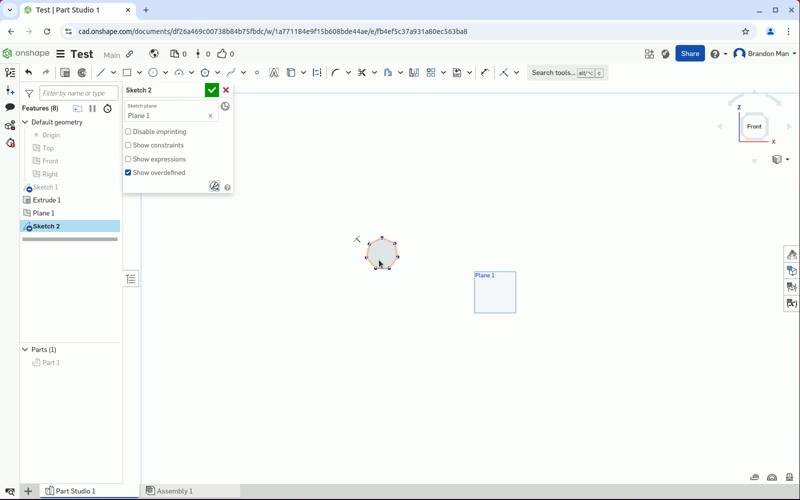
scroll(6)
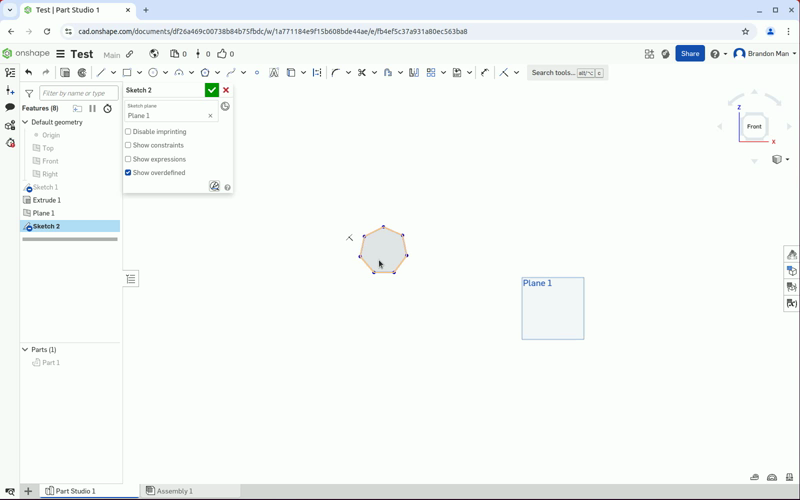
scroll(6)
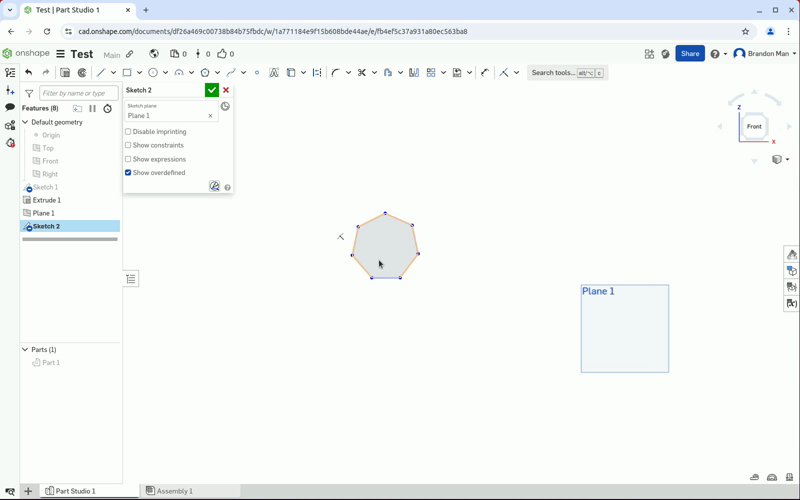
scroll(6)
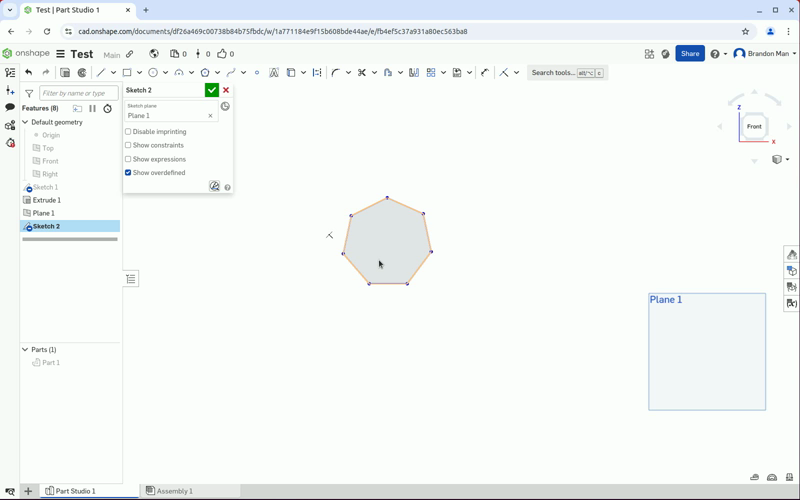
scroll(6)
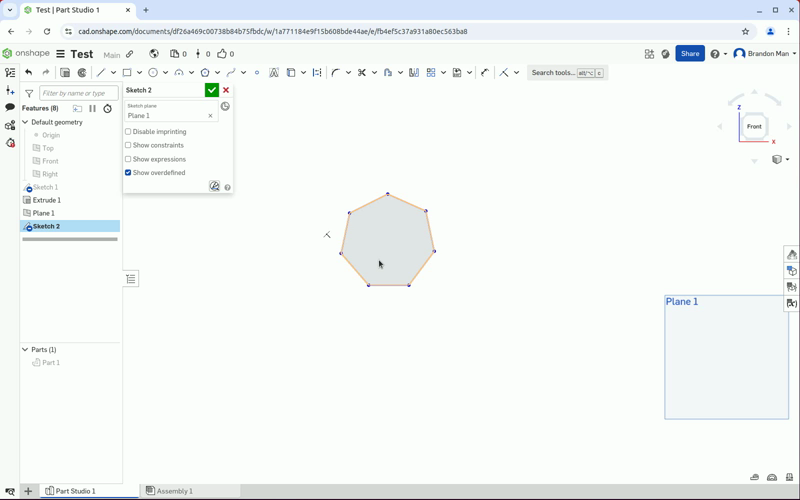
scroll(6)
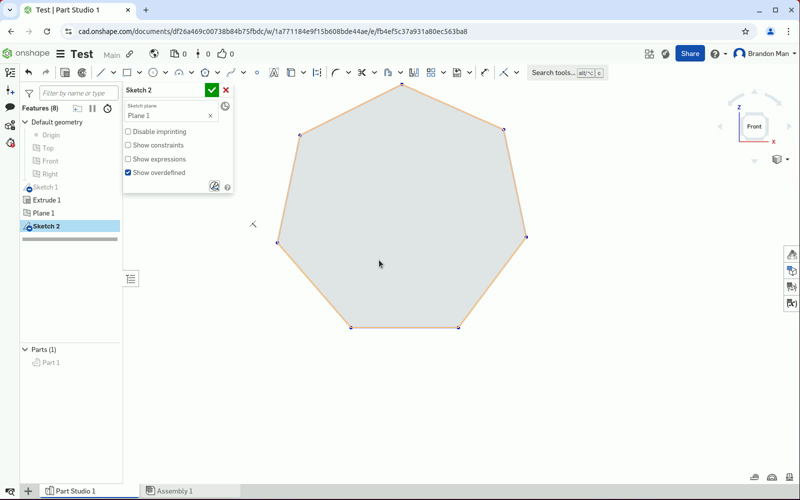
click(379, 259)
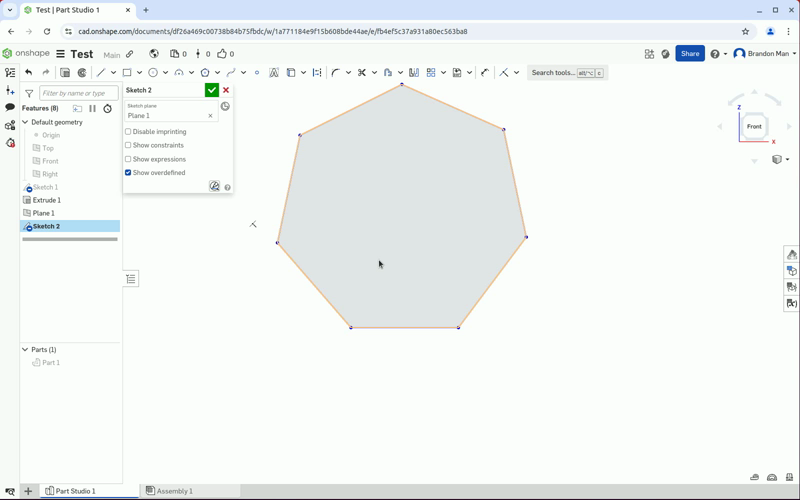
scroll(-6)
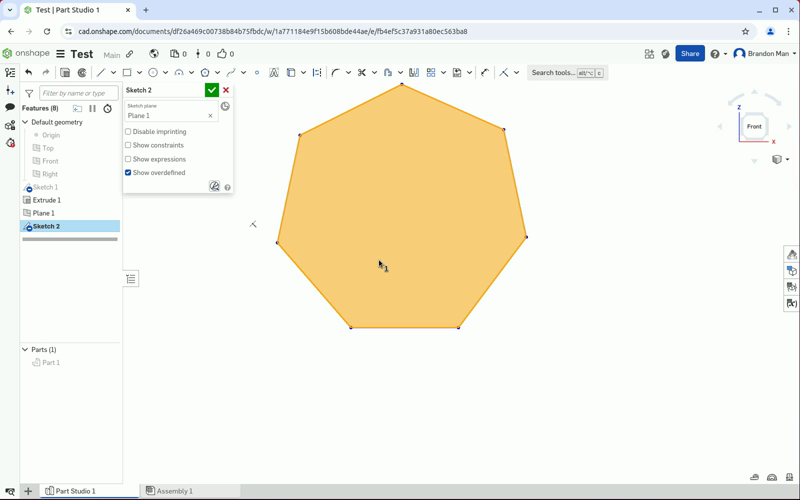
scroll(-6)
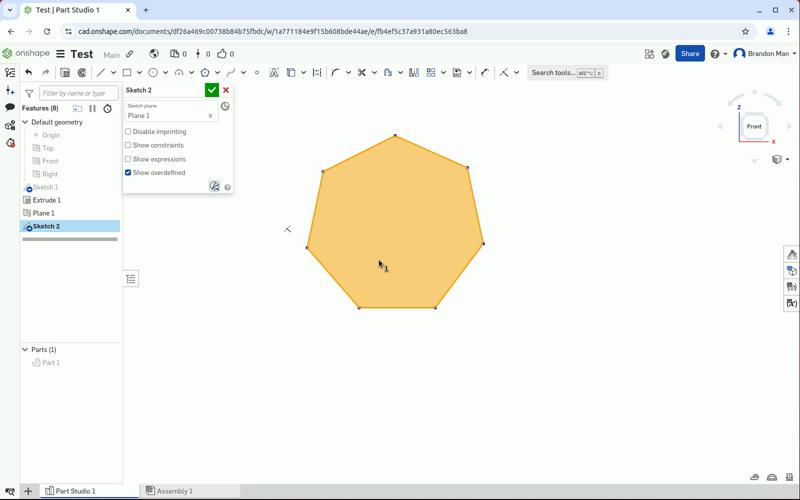
scroll(-6)
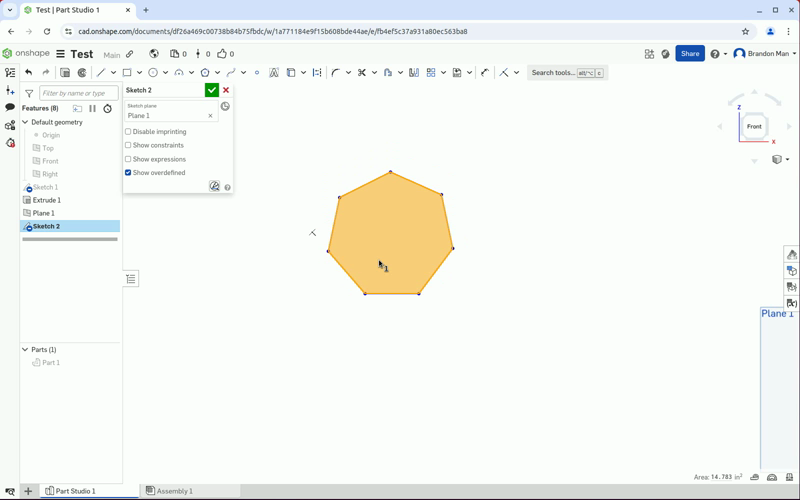
scroll(-6)
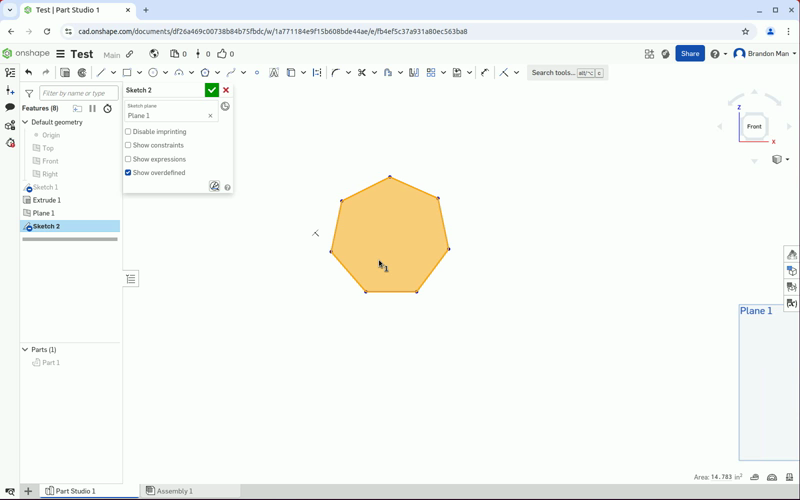
scroll(-6)
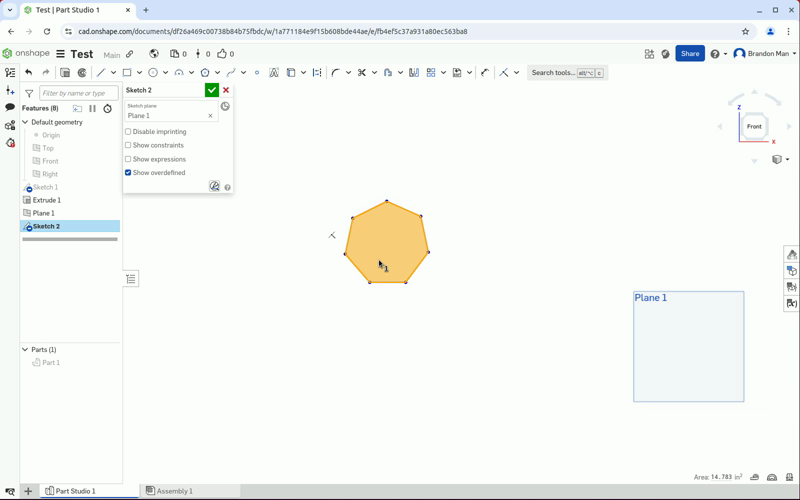
scroll(-6)
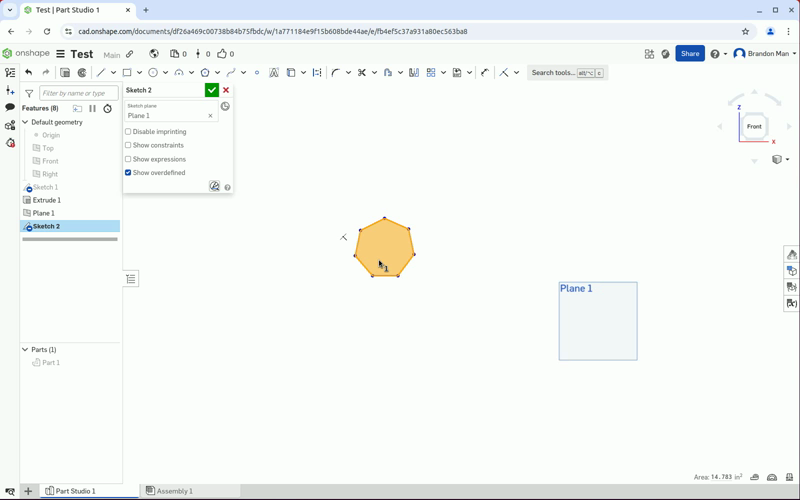
scroll(-6)
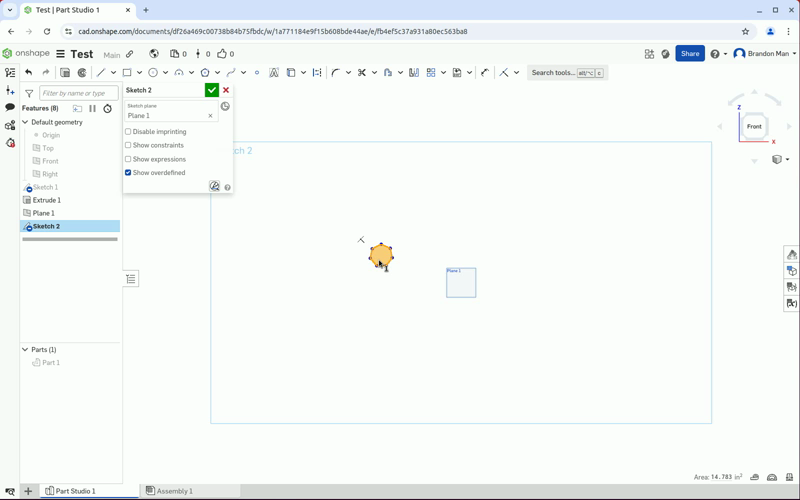
mouse_move(73, 352)
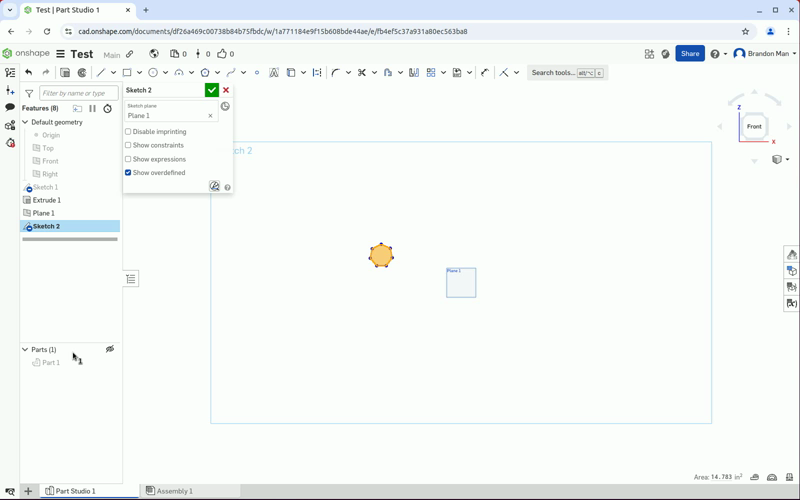
key(shift+y)
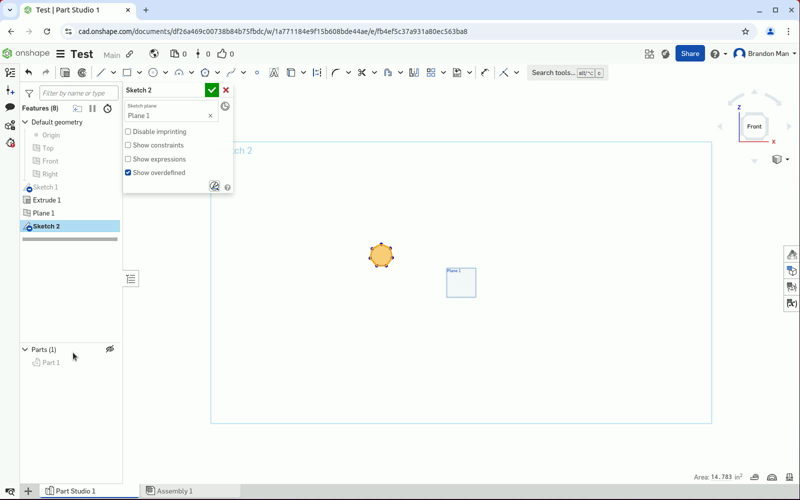
key(shift+e)
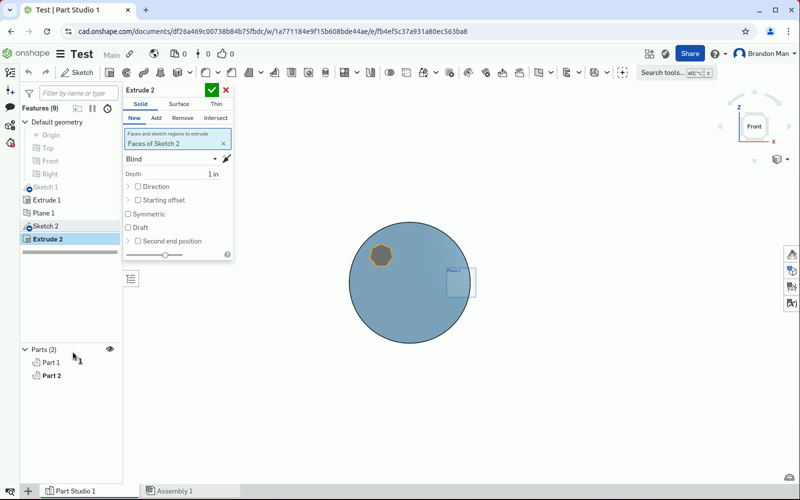
mouse_move(143, 106)
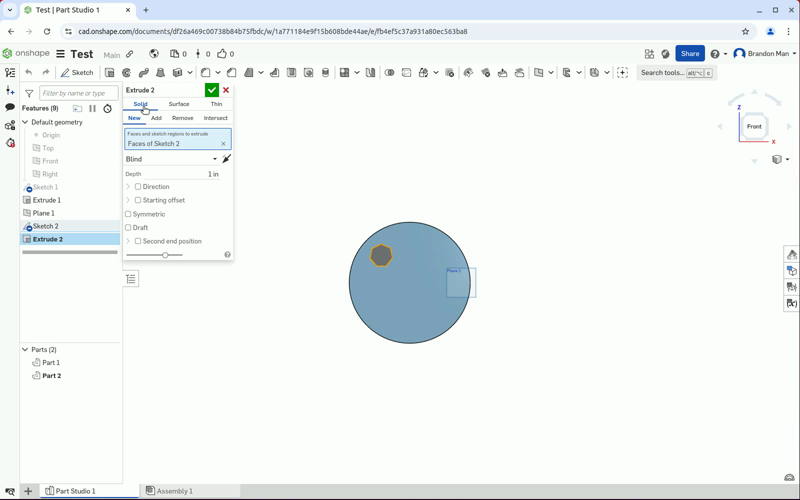
click(143, 106)
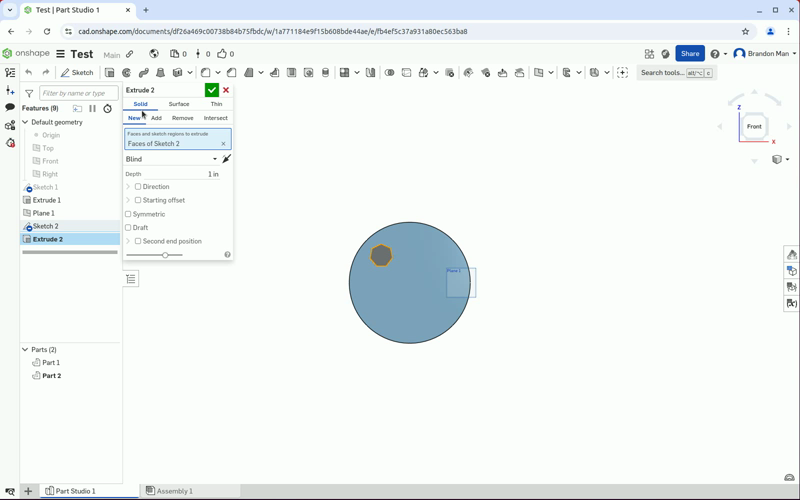
mouse_move(137, 120)
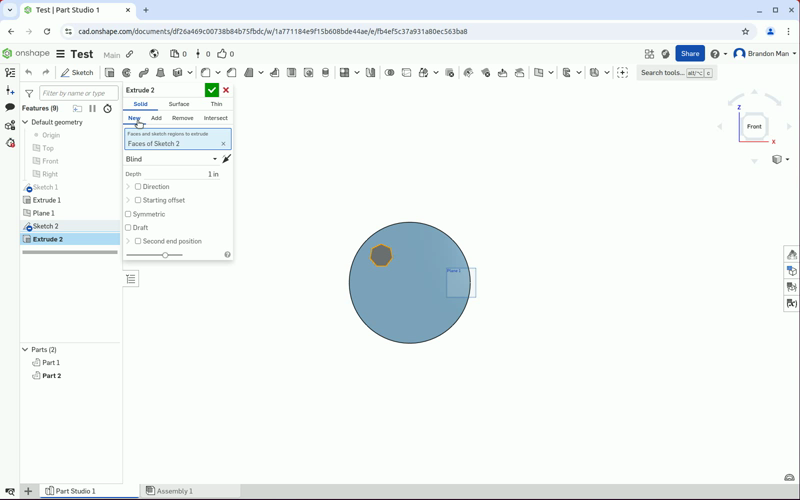
click(137, 120)
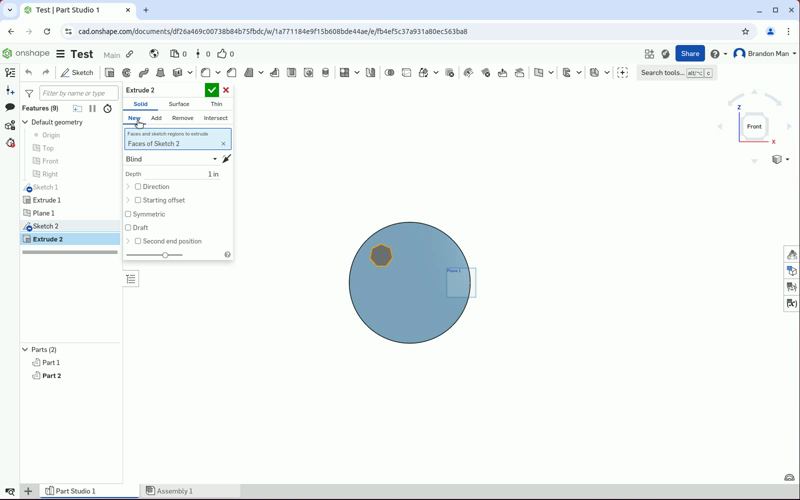
key(tab, 4)
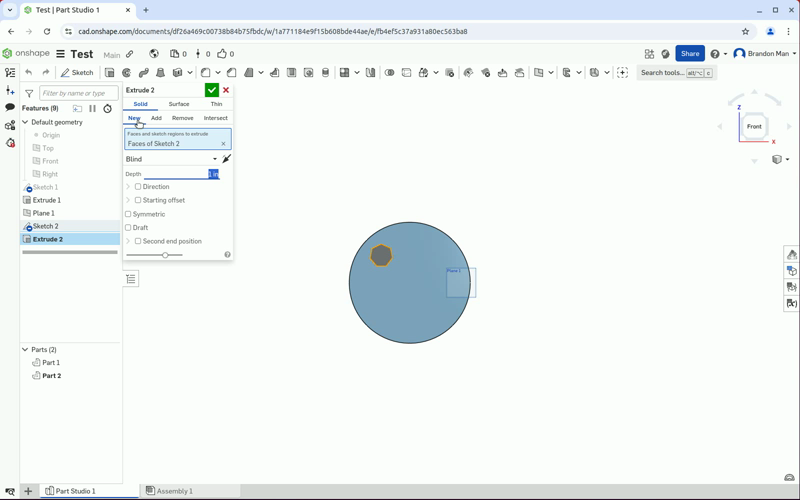
text(2.648)
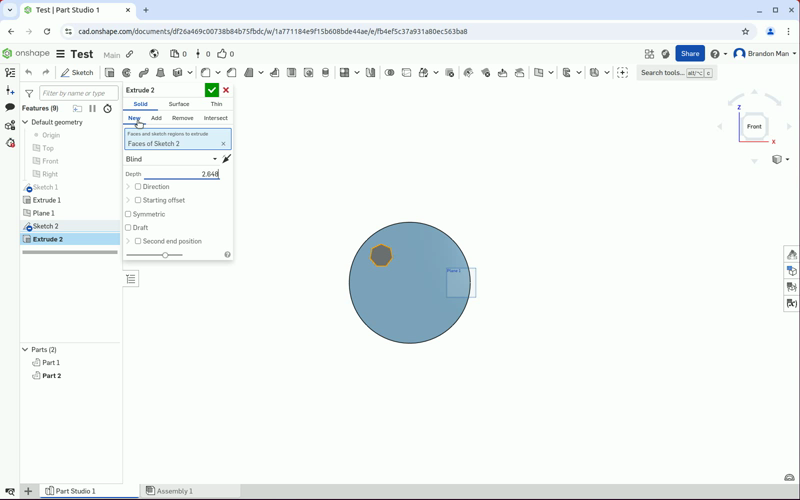
key(enter)
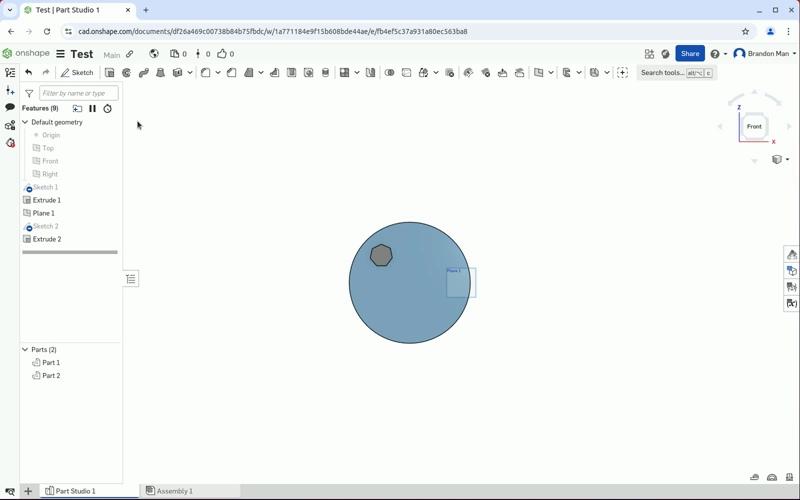
key(shift+h)
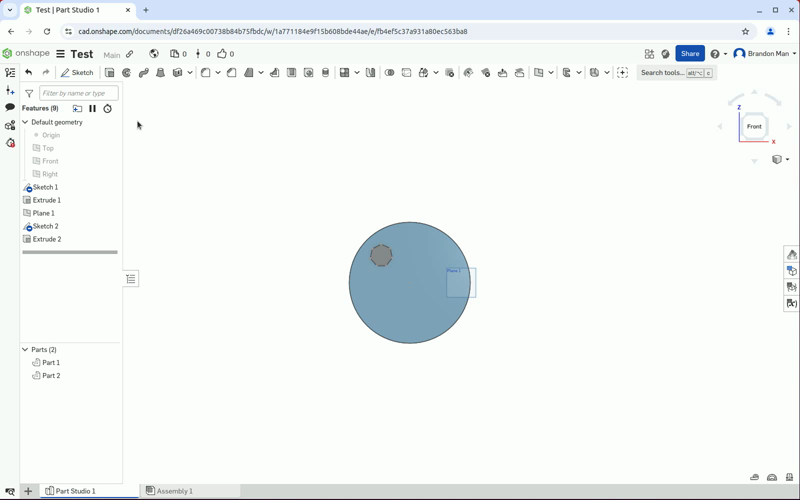
key(shift+h)
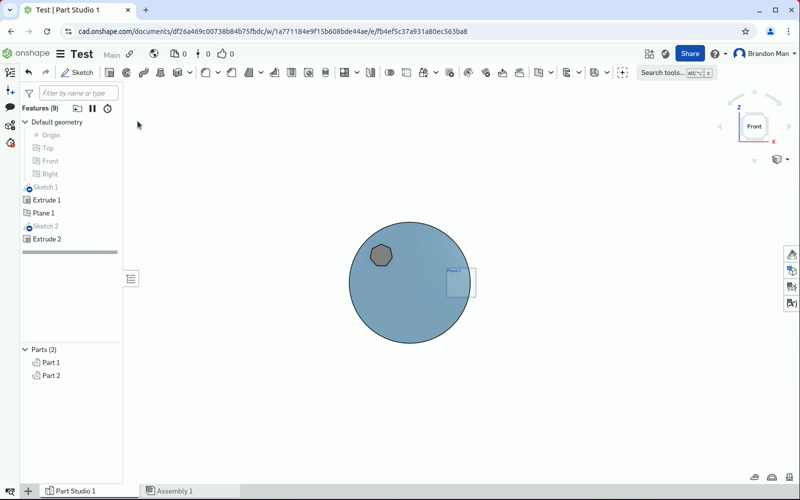
mouse_move(73, 189)
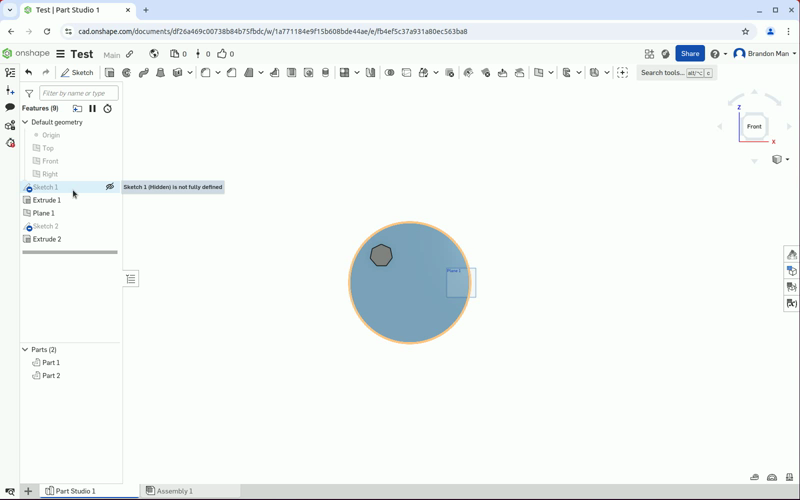
click(73, 189)
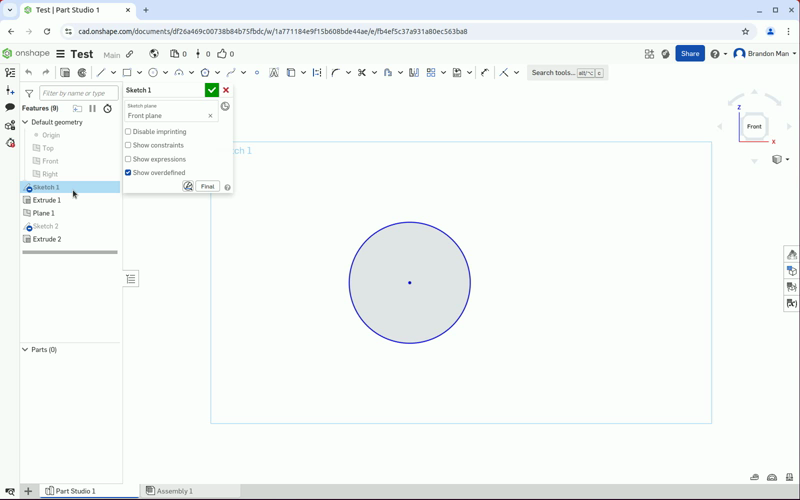
mouse_move(229, 92)
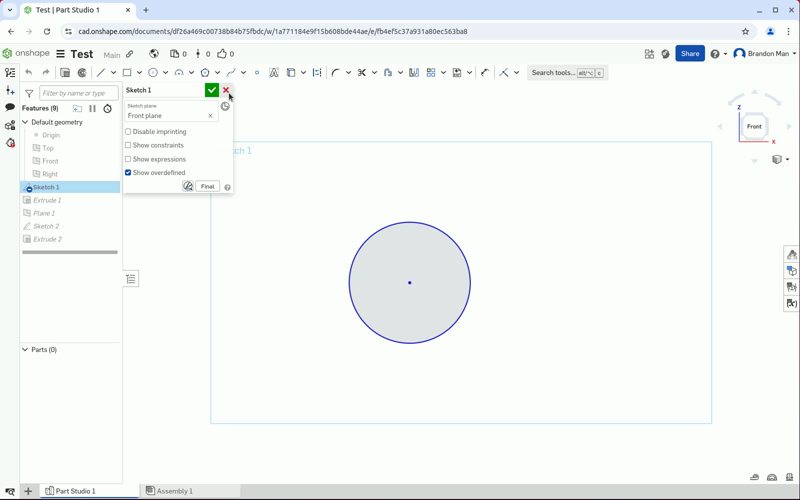
click(229, 92)
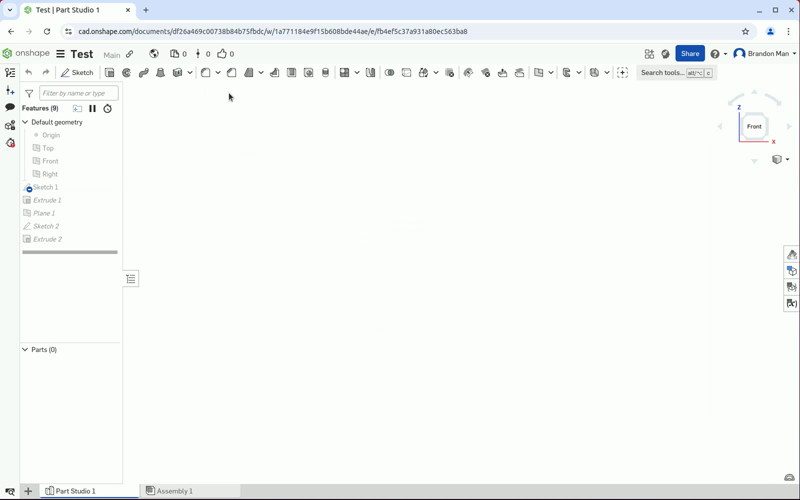
key(shift+s)
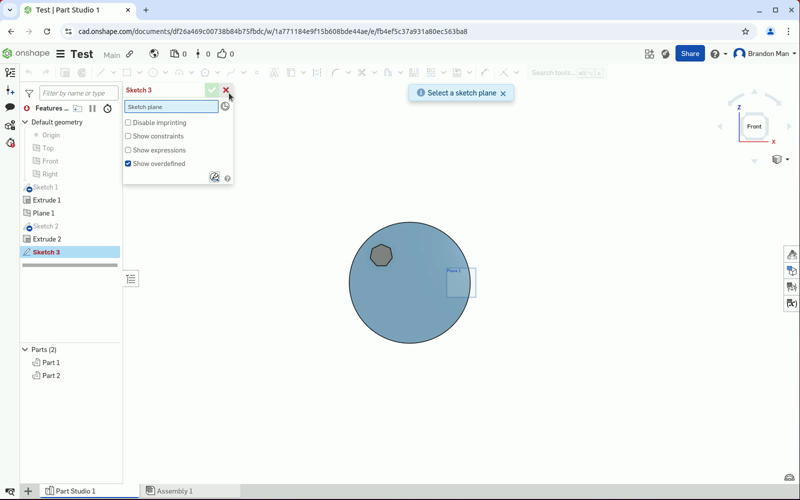
mouse_move(73, 215)
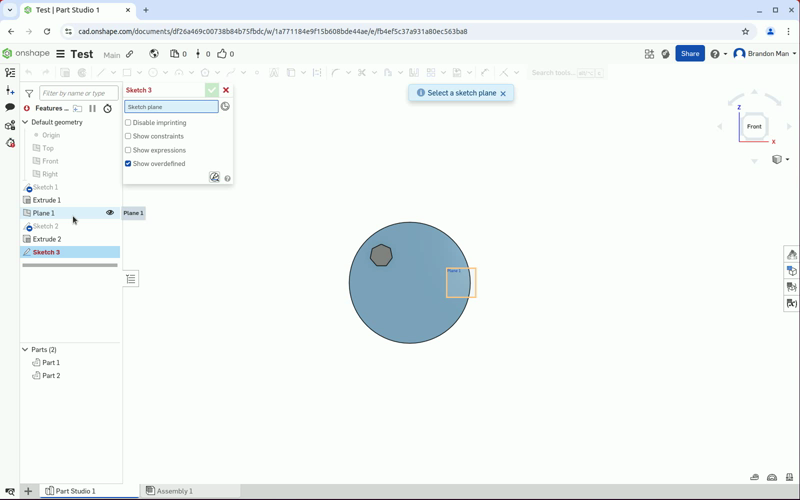
click(73, 215)
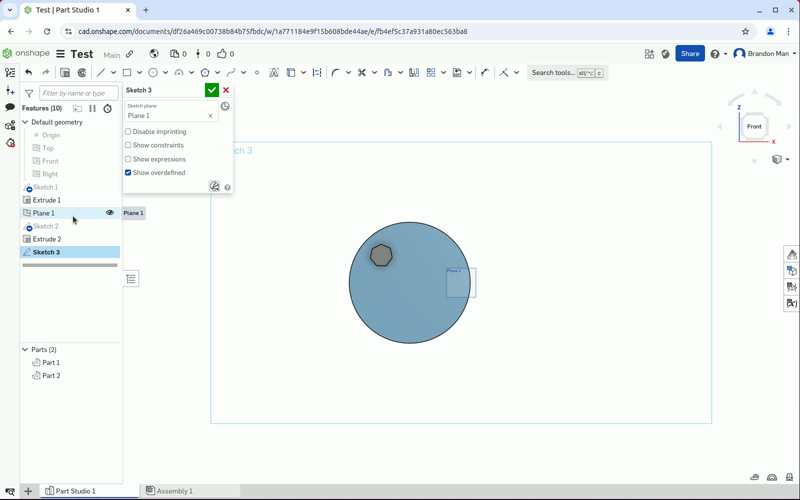
mouse_move(73, 352)
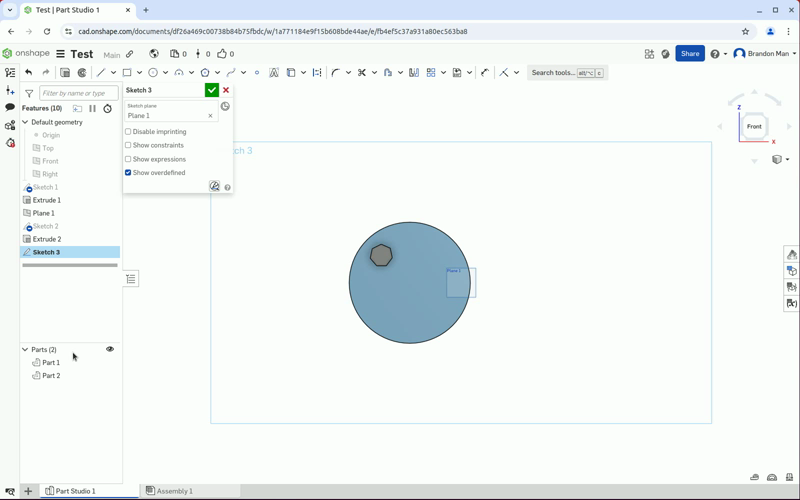
key(y)
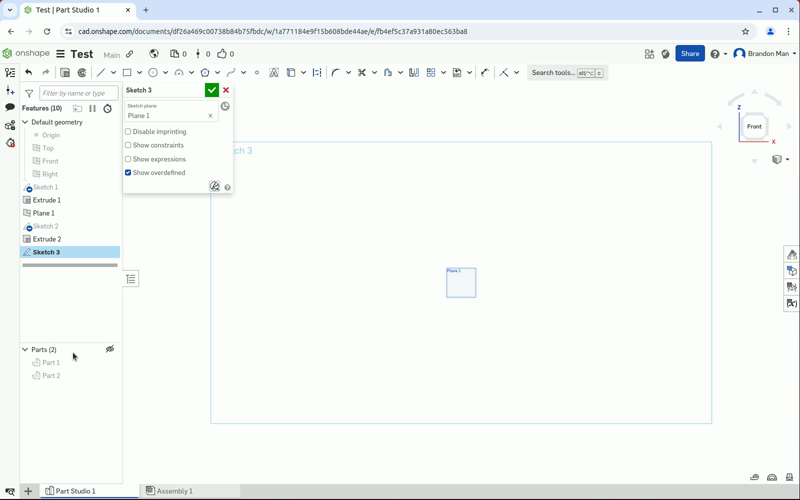
key(c)
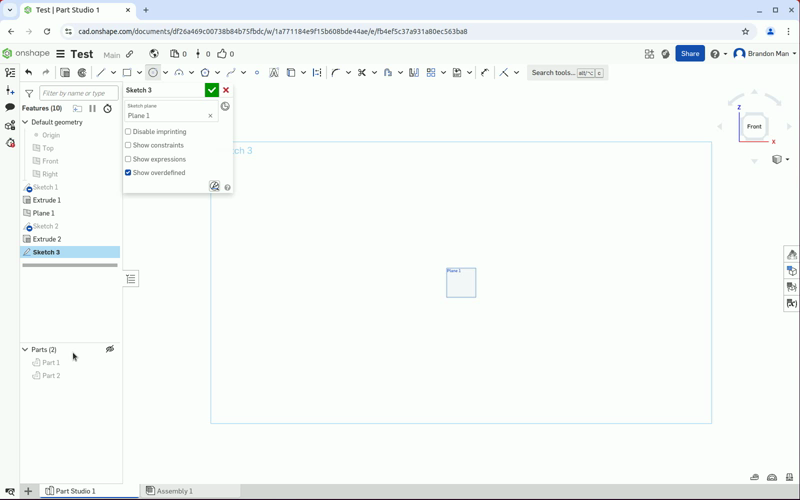
key_down(shift)
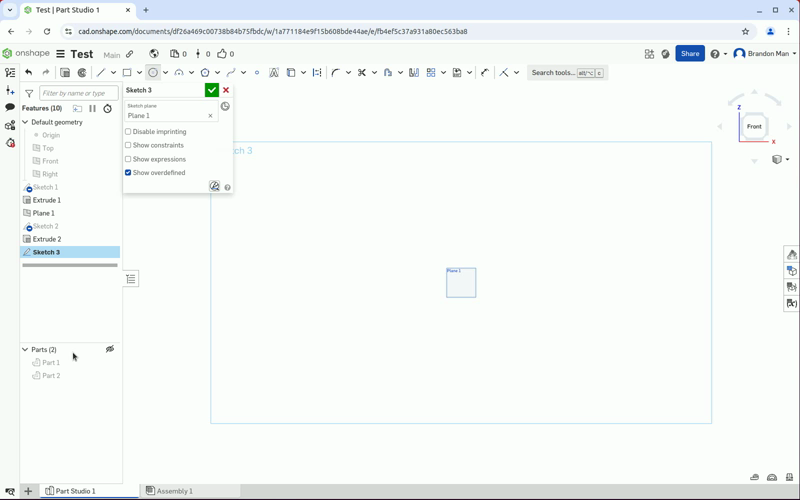
mouse_move(396, 312)
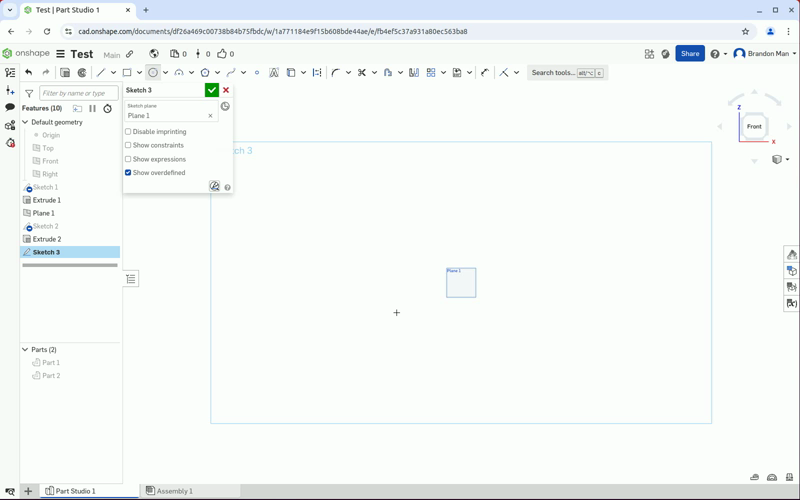
click(396, 312)
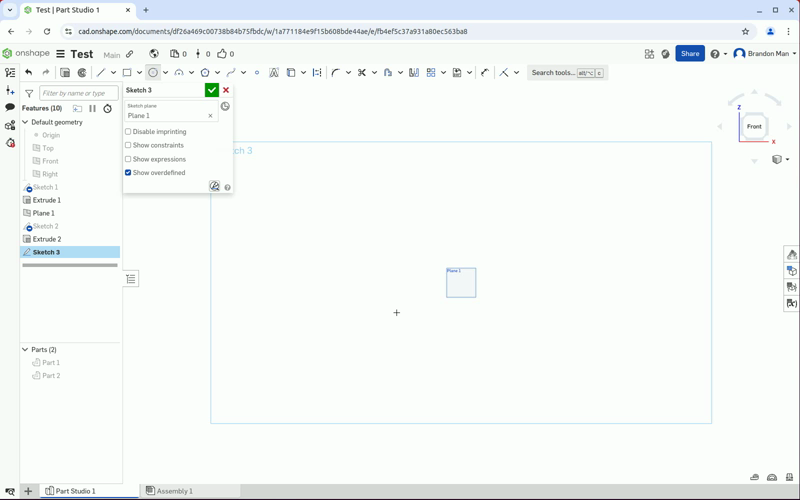
key_up(shift)
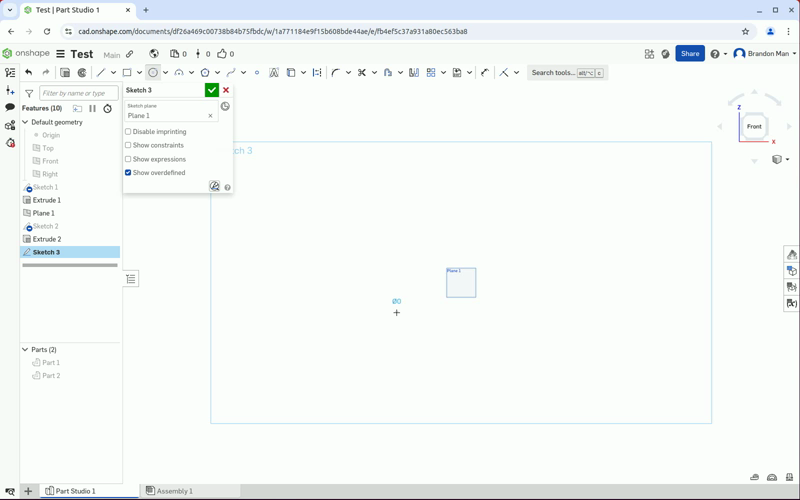
mouse_move(409, 312)
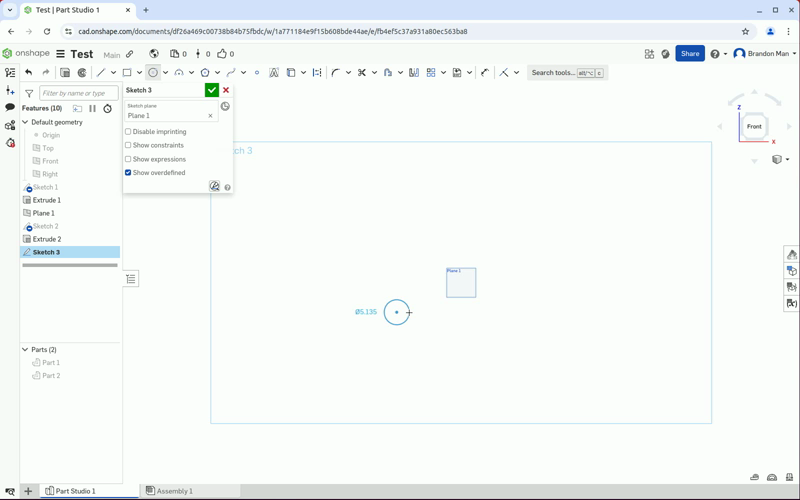
click(409, 312)
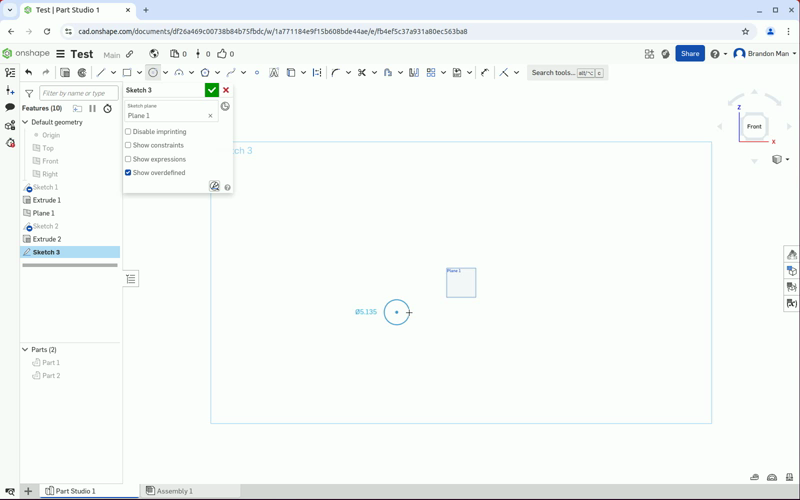
key(esc)
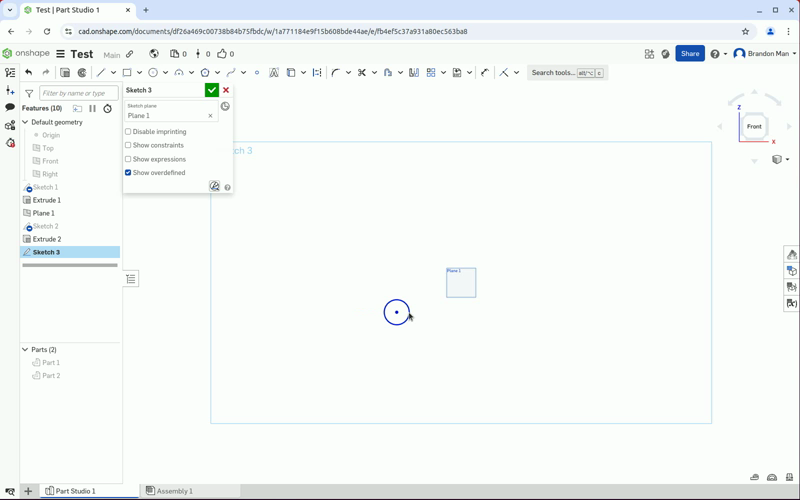
mouse_move(402, 320)
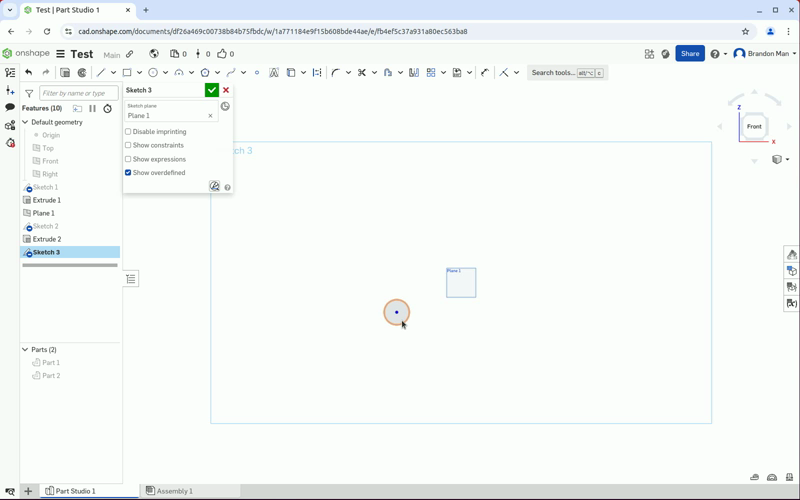
scroll(6)
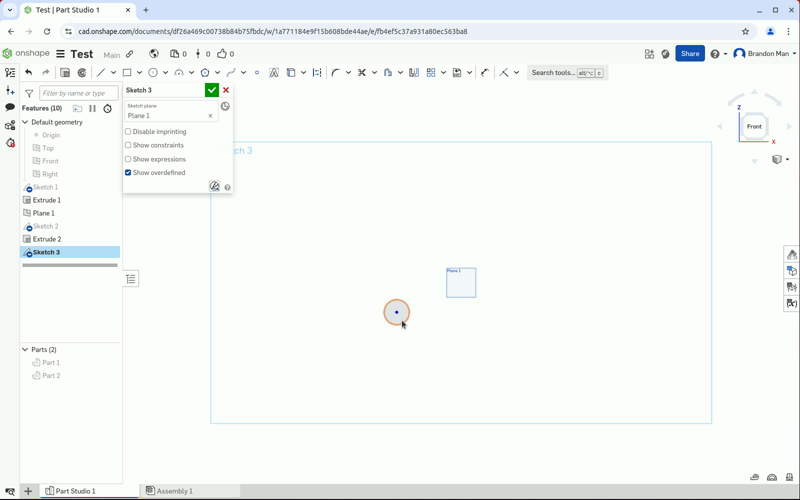
scroll(6)
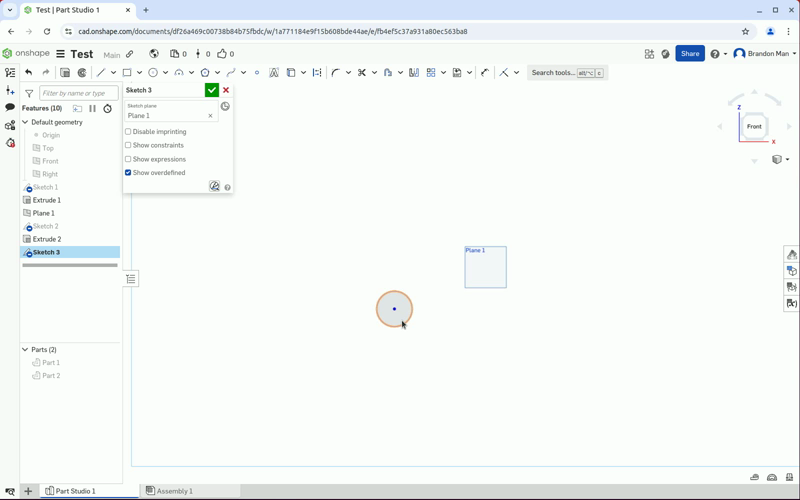
scroll(6)
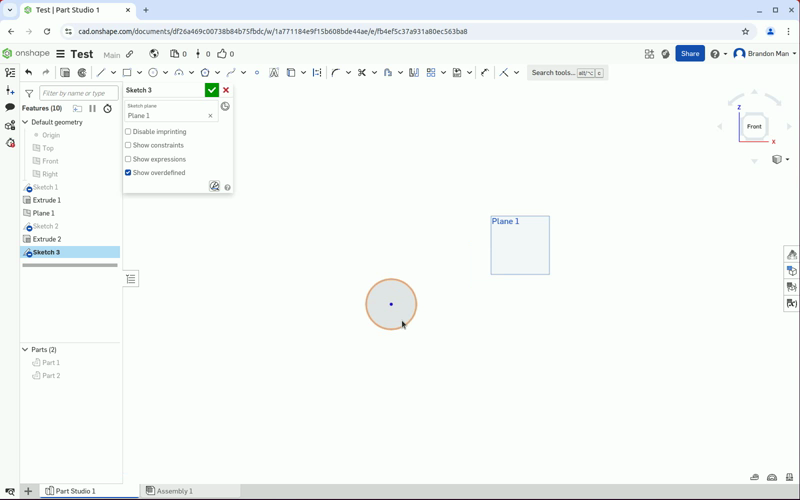
scroll(6)
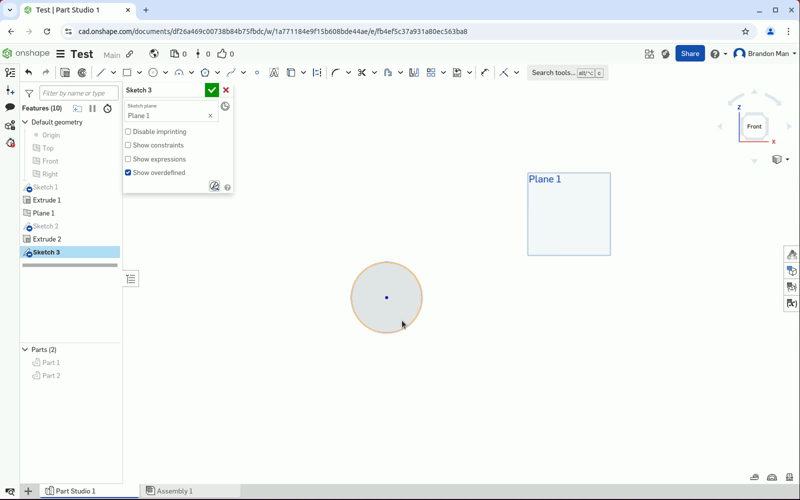
scroll(6)
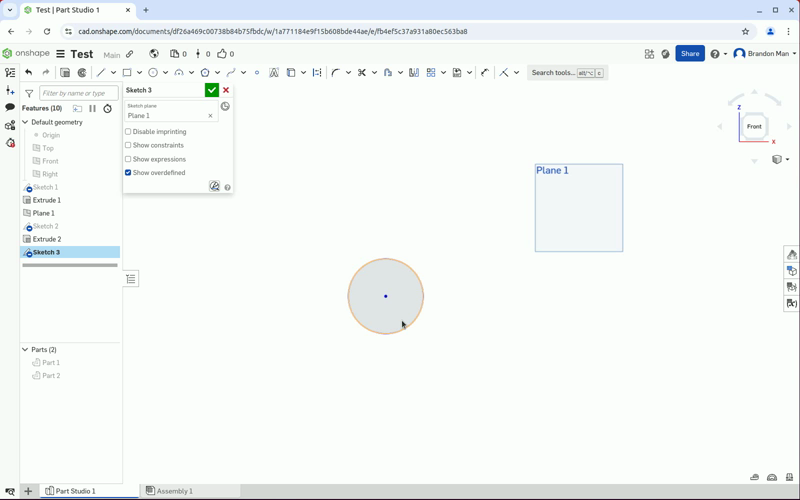
scroll(6)
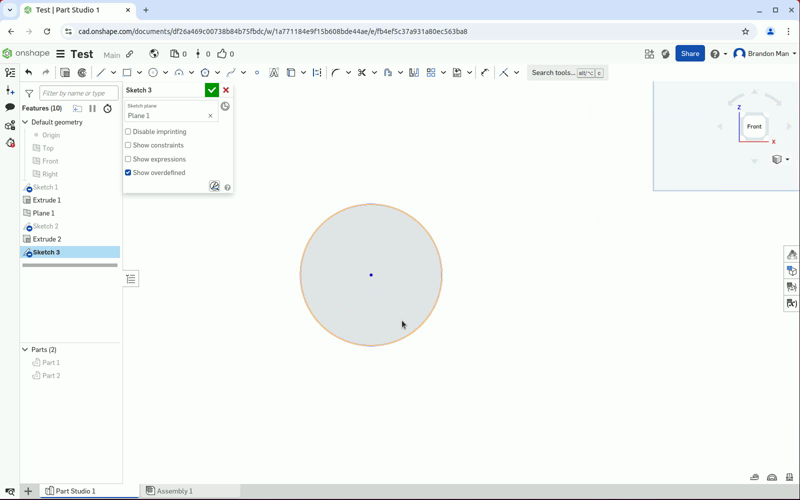
scroll(6)
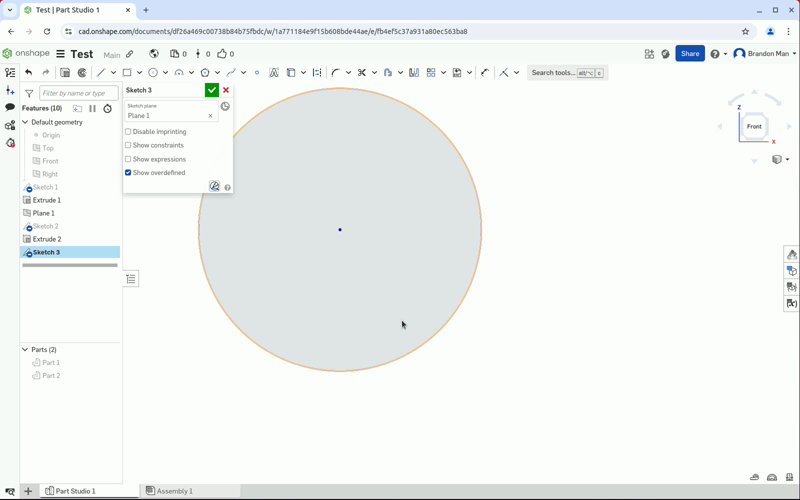
click(402, 320)
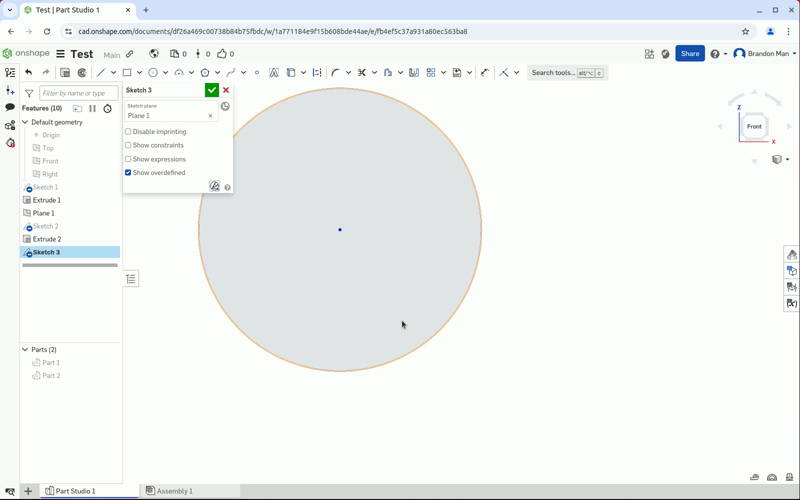
scroll(-6)
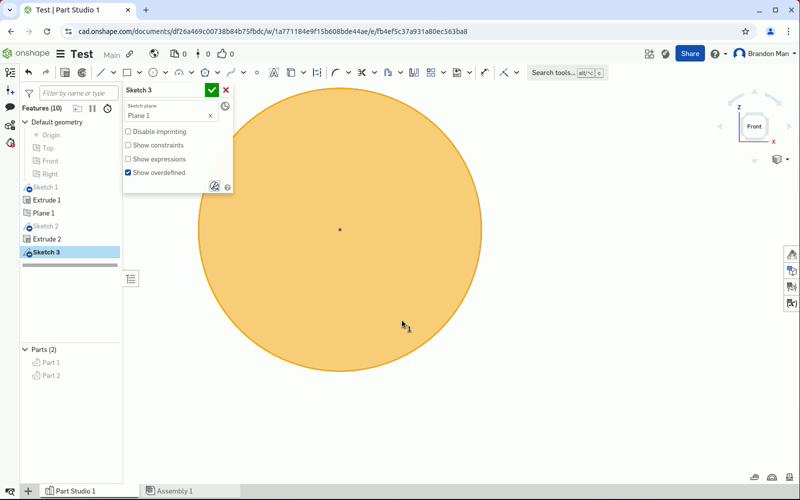
scroll(-6)
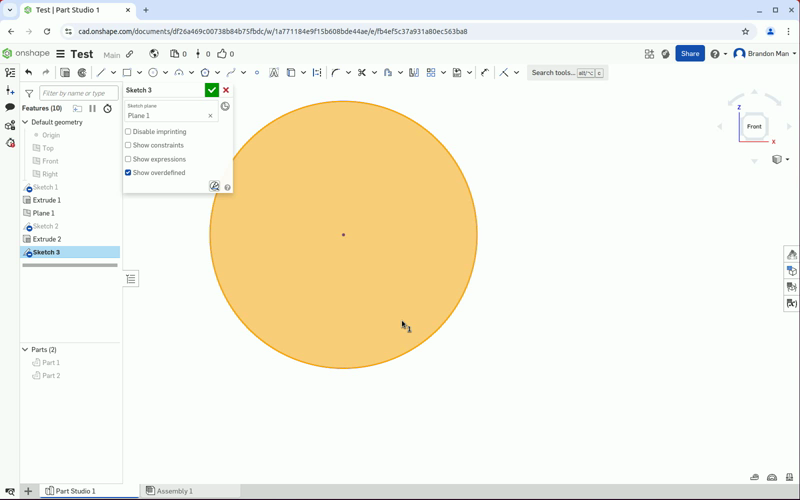
scroll(-6)
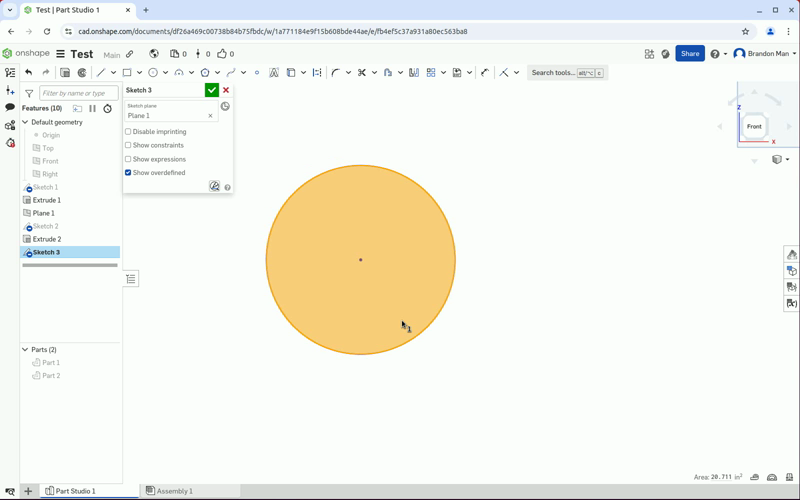
scroll(-6)
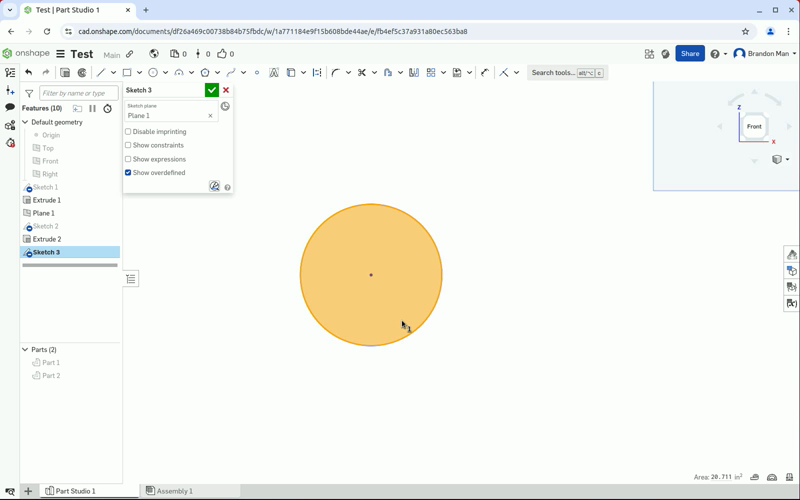
scroll(-6)
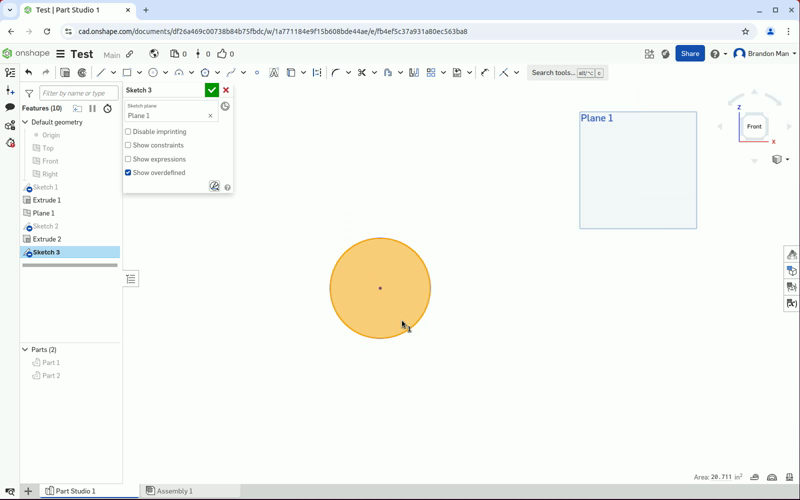
scroll(-6)
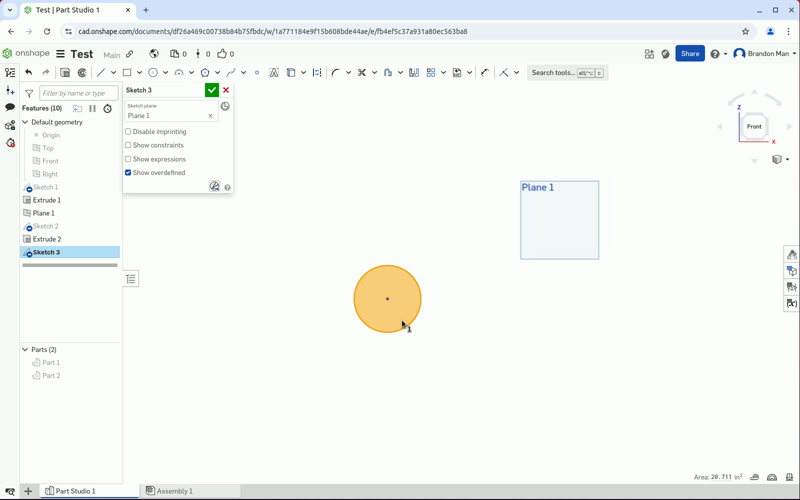
scroll(-6)
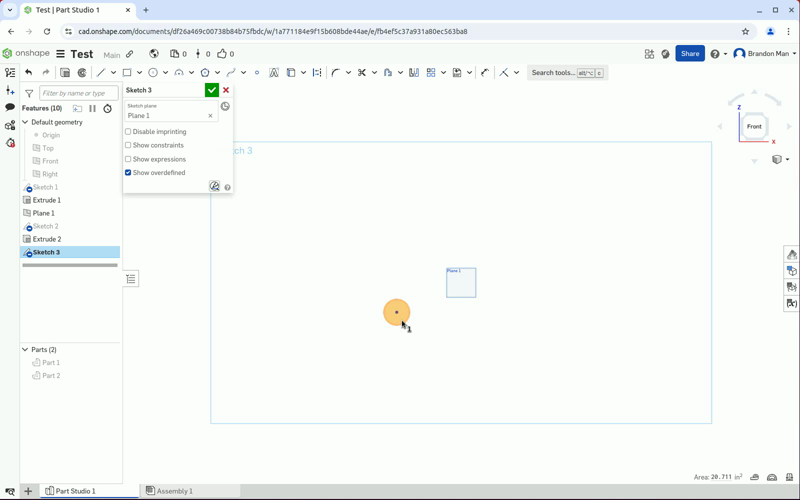
mouse_move(73, 352)
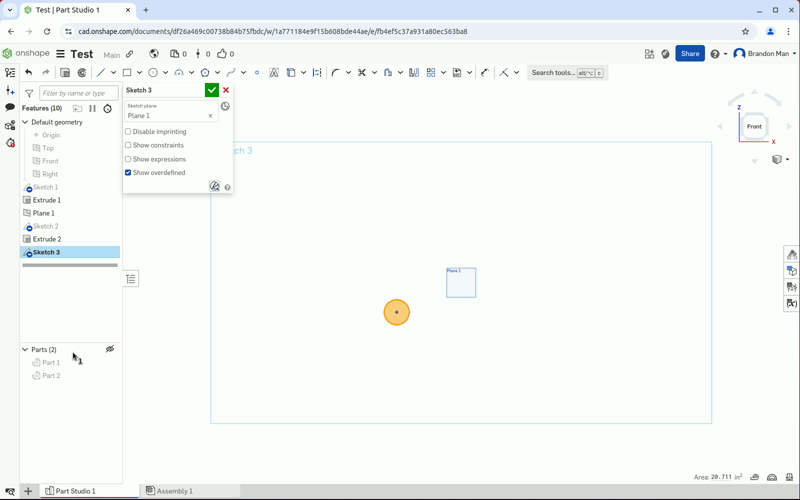
key(shift+y)
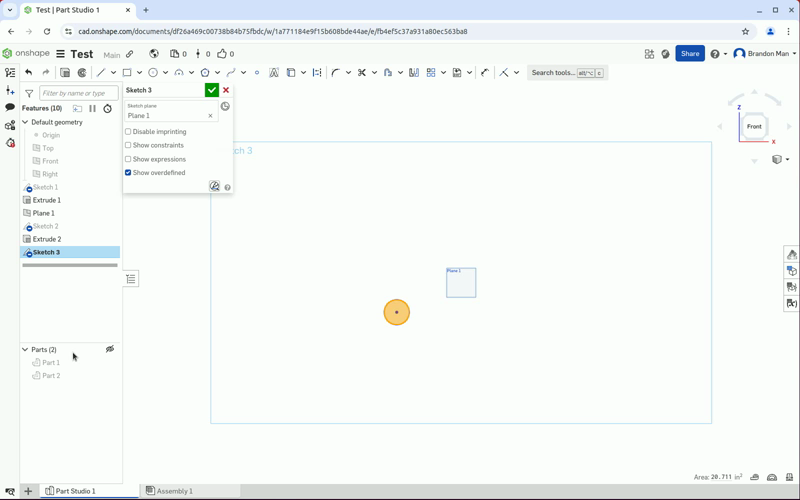
key(shift+e)
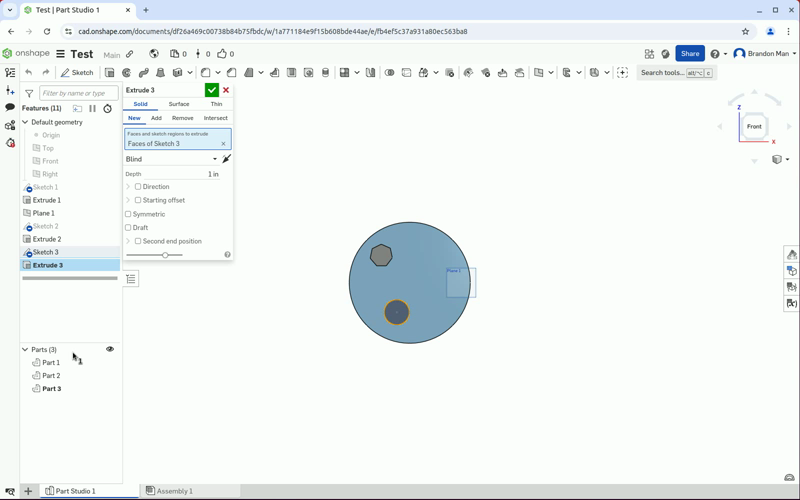
mouse_move(143, 106)
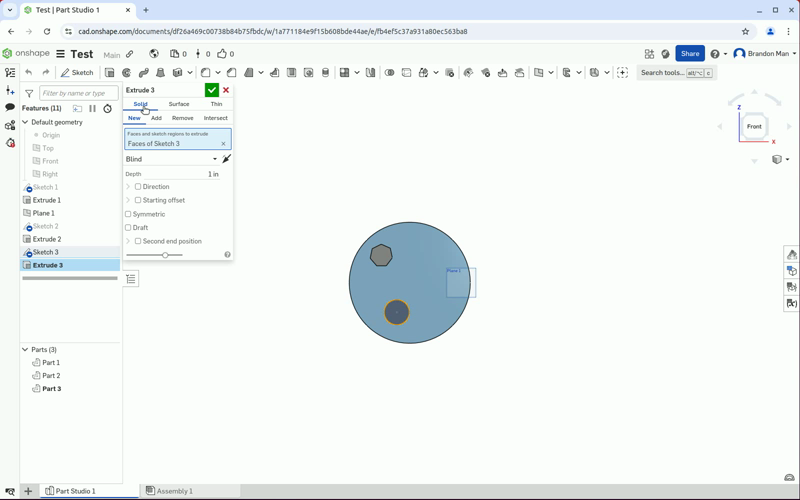
click(143, 106)
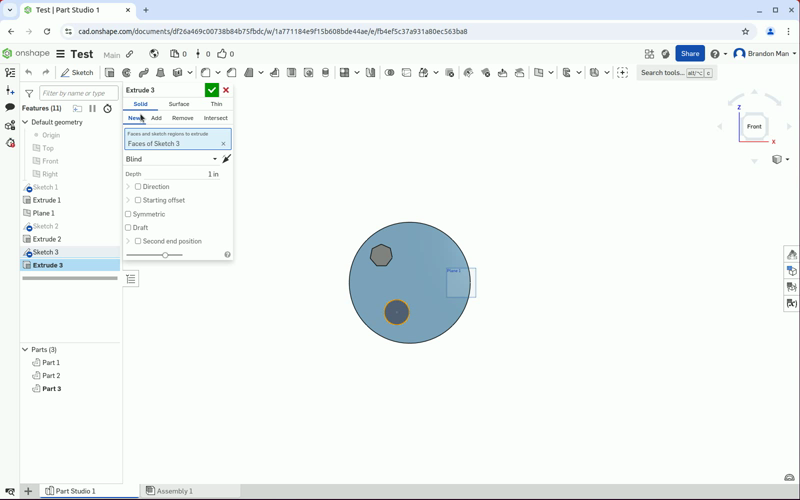
mouse_move(137, 120)
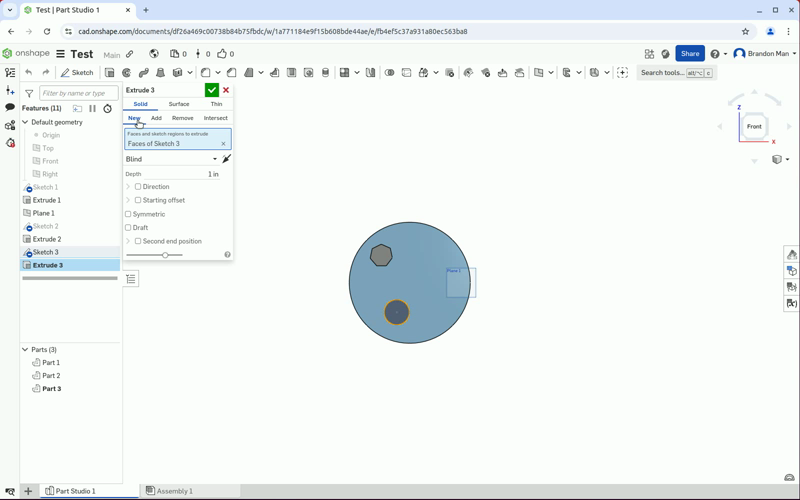
click(137, 120)
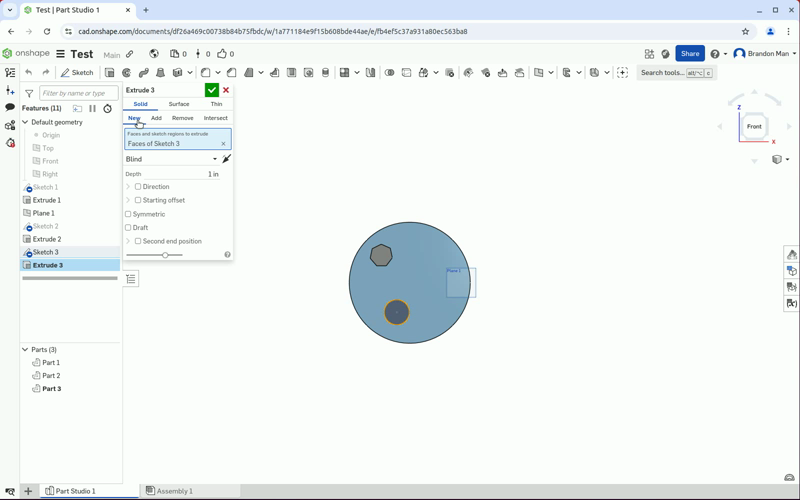
key(tab, 4)
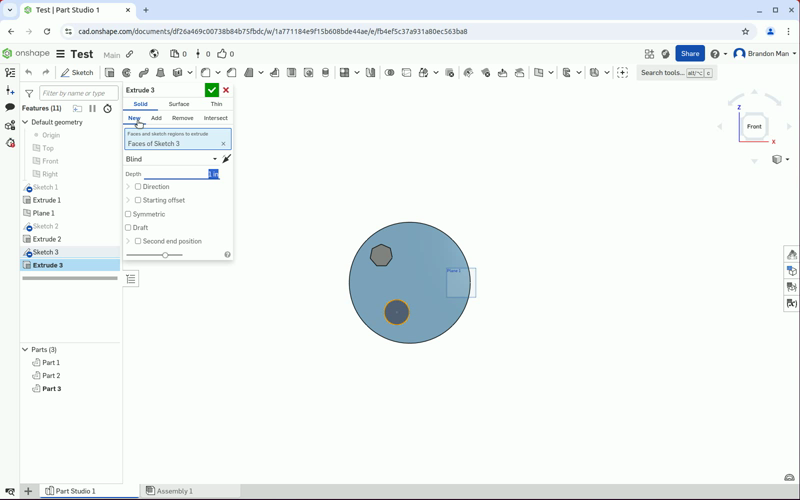
text(2.648)
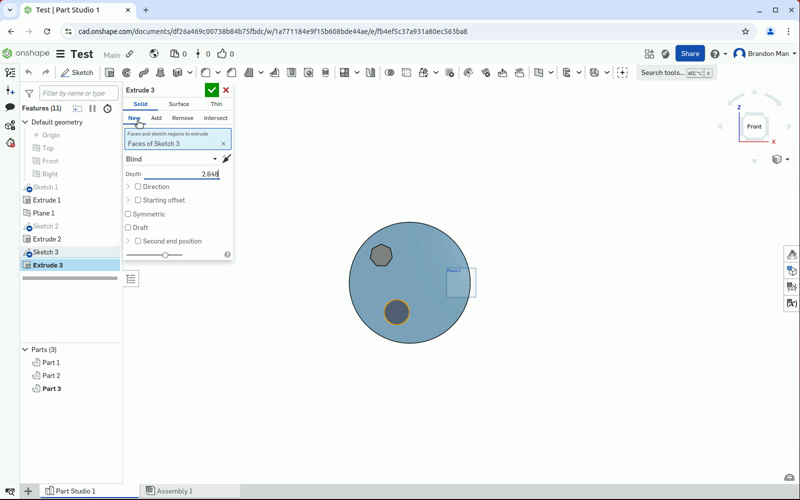
key(enter)
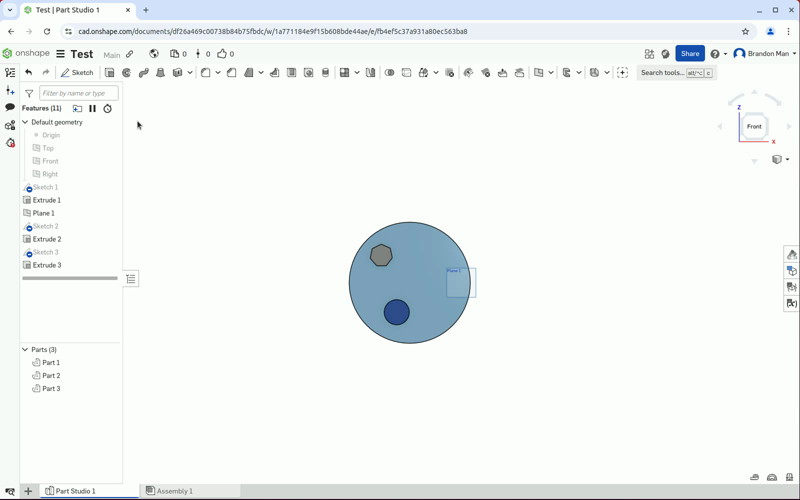
key(shift+h)
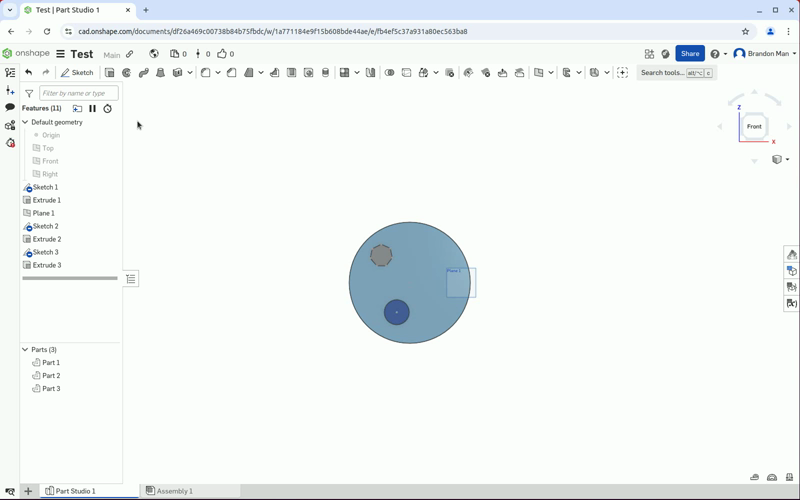
key(shift+h)
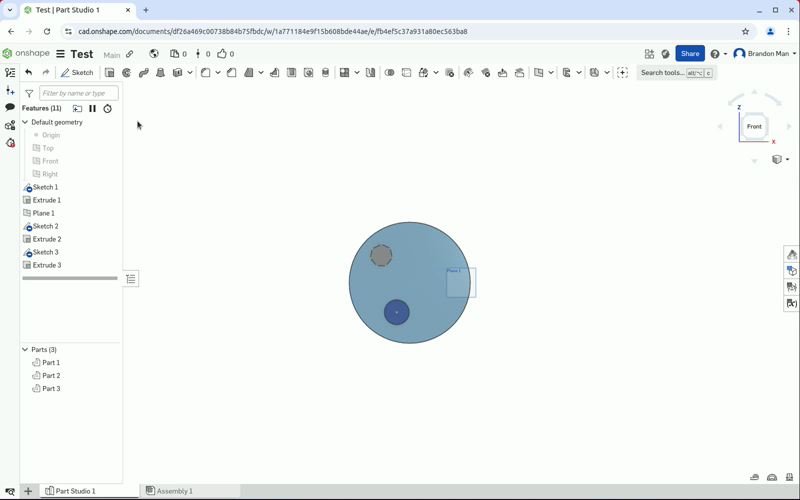
key(shift+7)
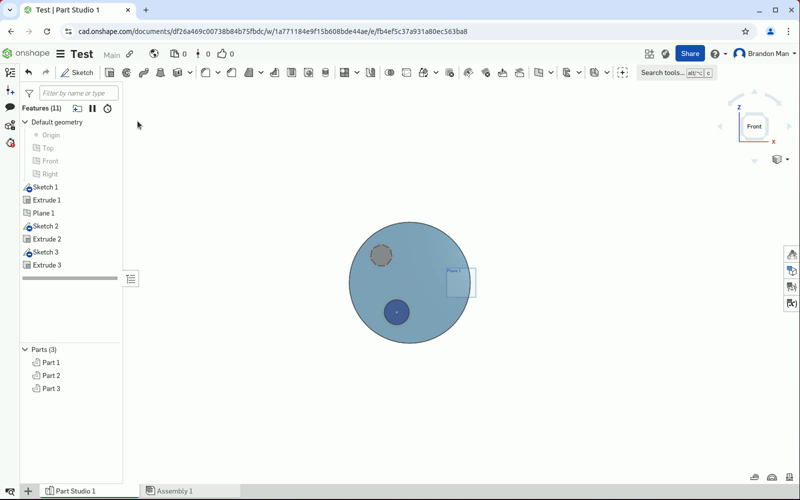
key(left, 2)
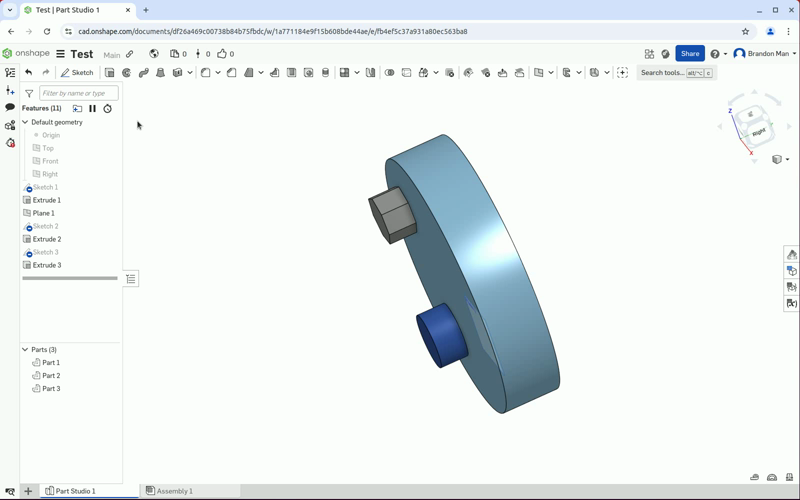
key(down, 2)
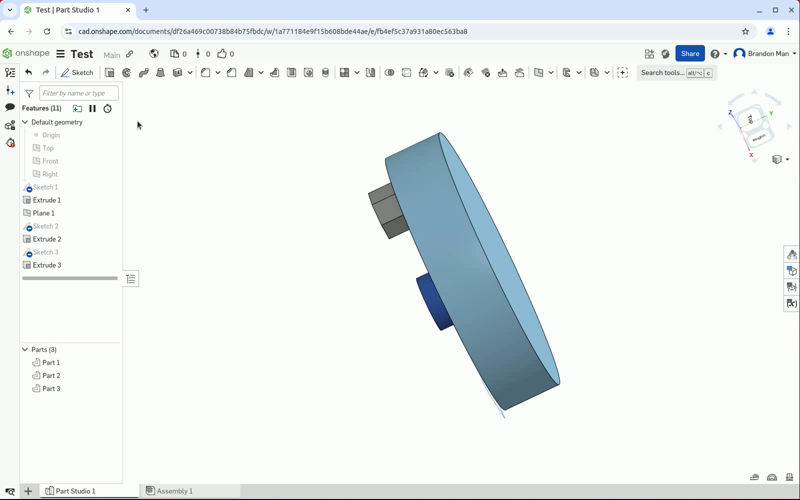
key(up, 2)
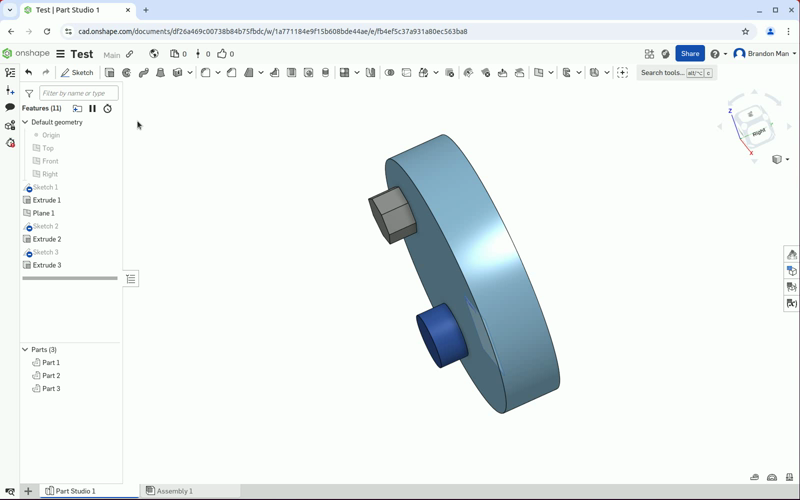
key(right, 2)
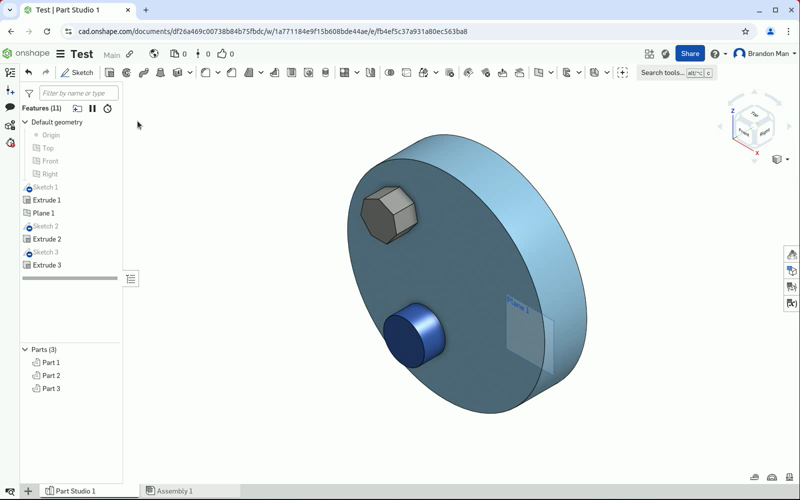
mouse_move(73, 189)
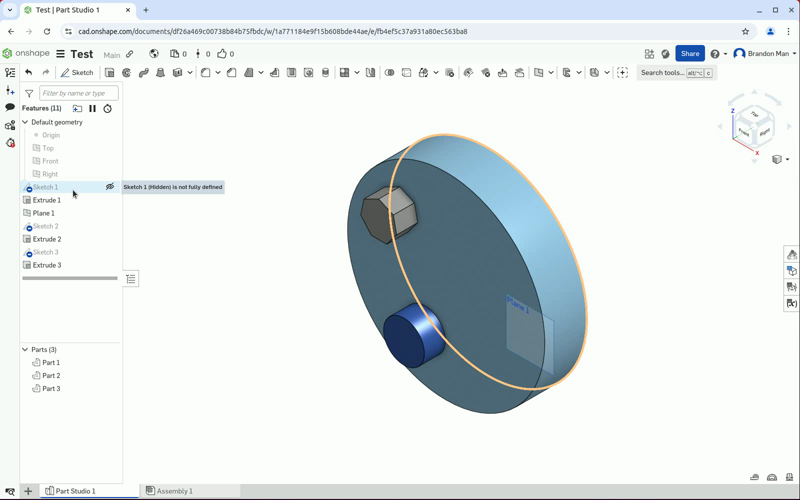
click(73, 189)